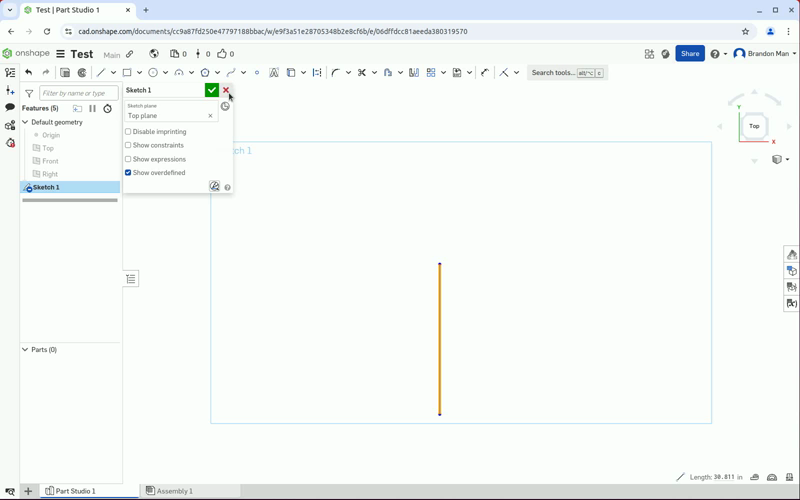
key(shift+h)
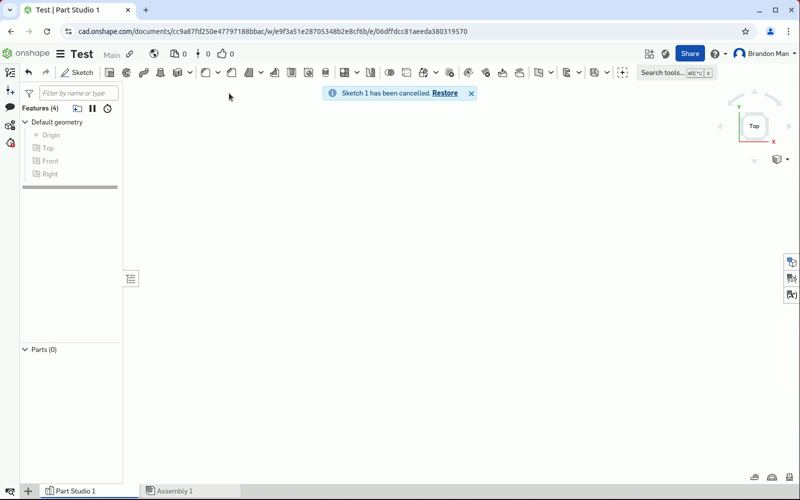
mouse_move(73, 352)
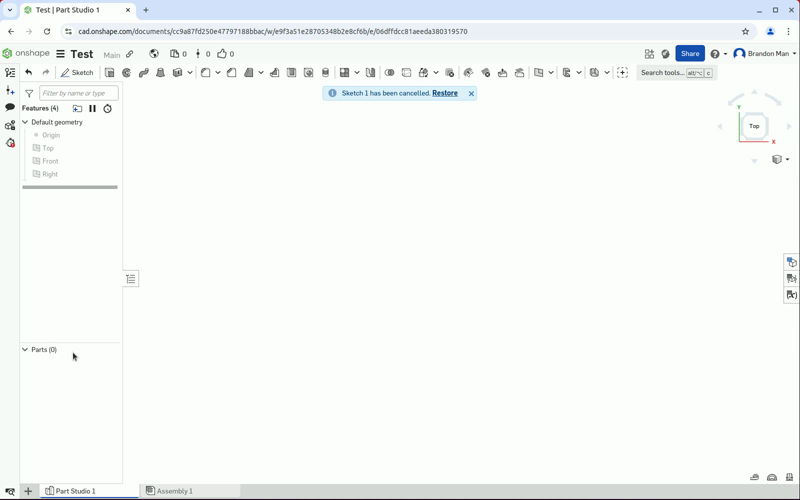
key(y)
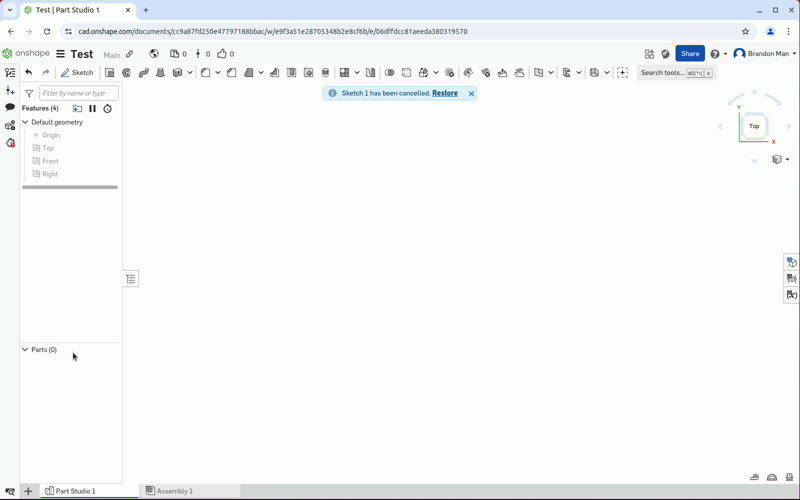
key(shift+p)
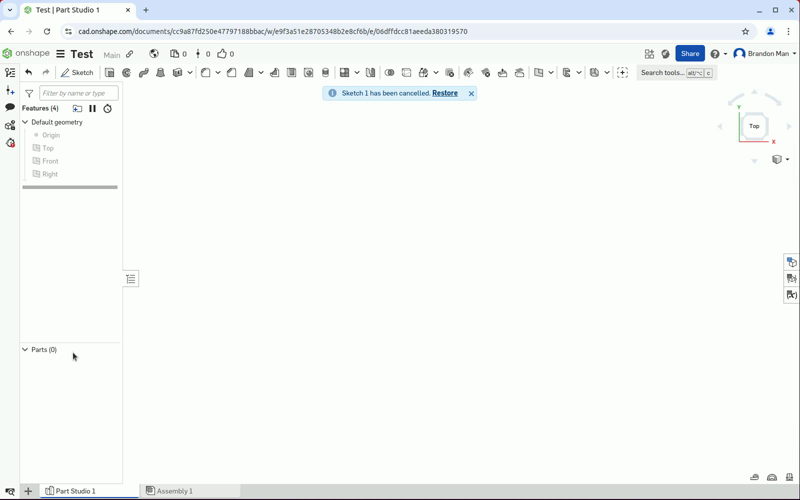
key(space)
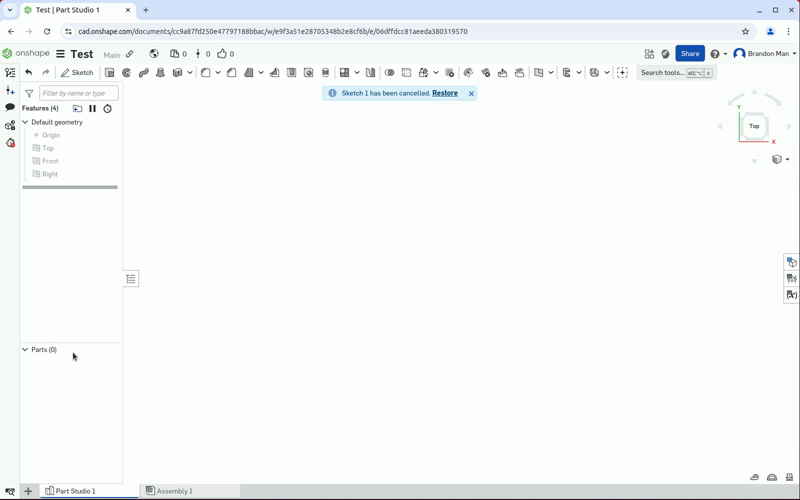
key_down(shift)
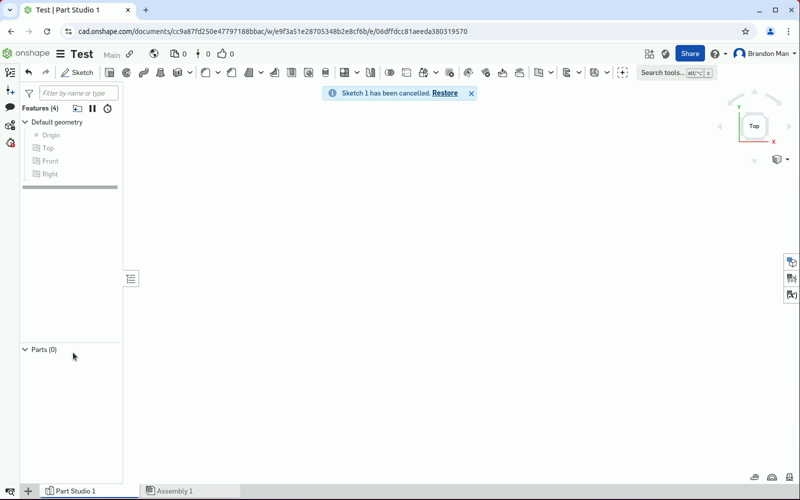
key(up)
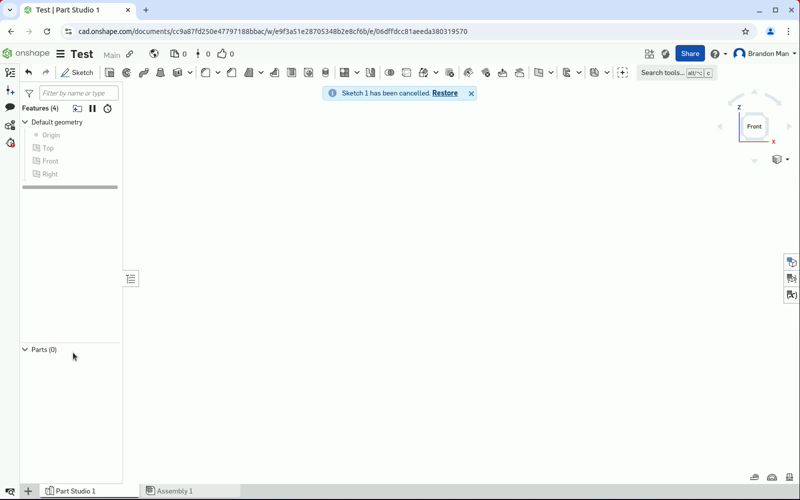
key_up(shift)
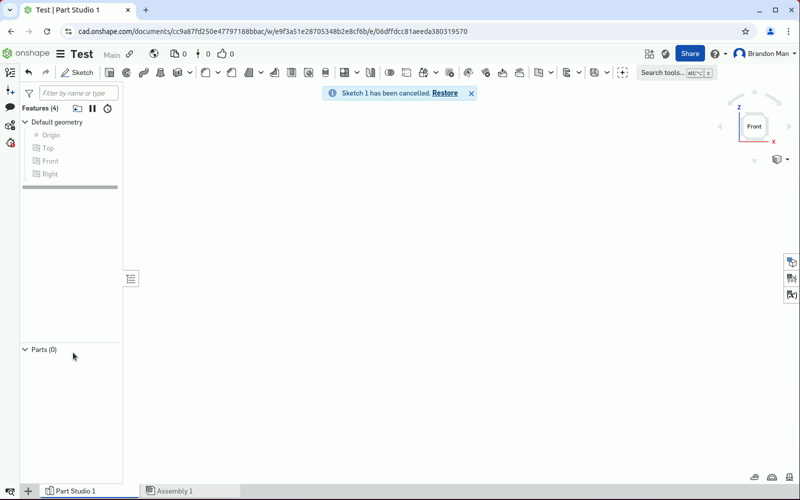
mouse_move(73, 352)
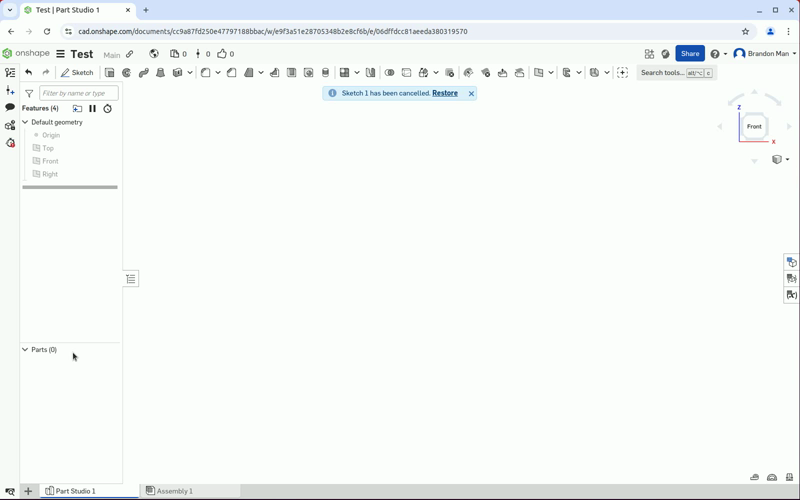
key(shift+y)
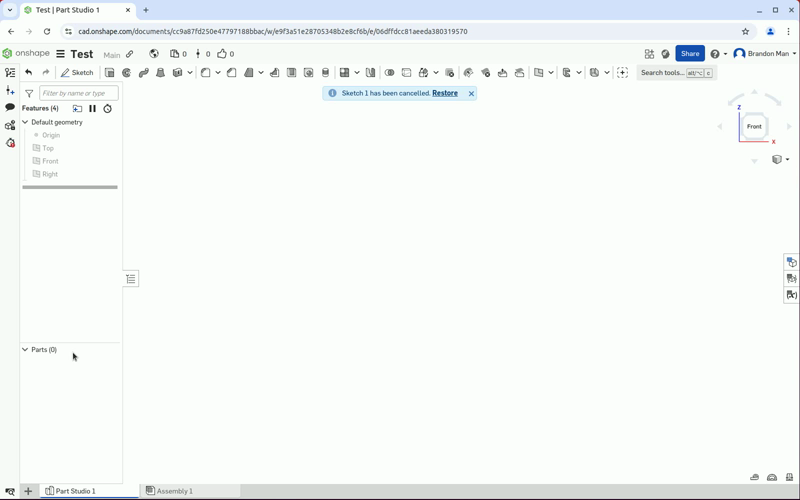
key(shift+s)
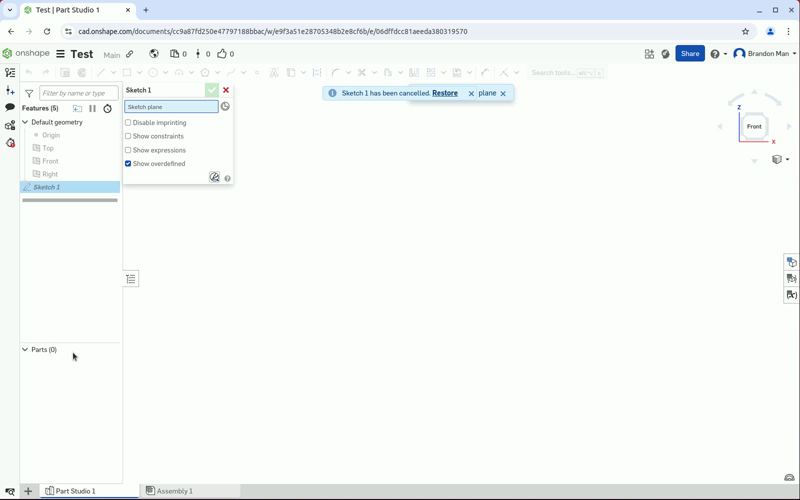
mouse_move(73, 163)
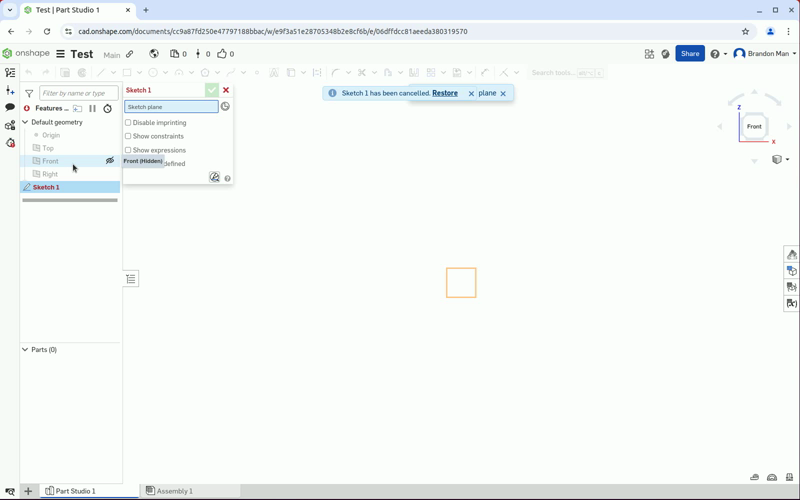
click(73, 163)
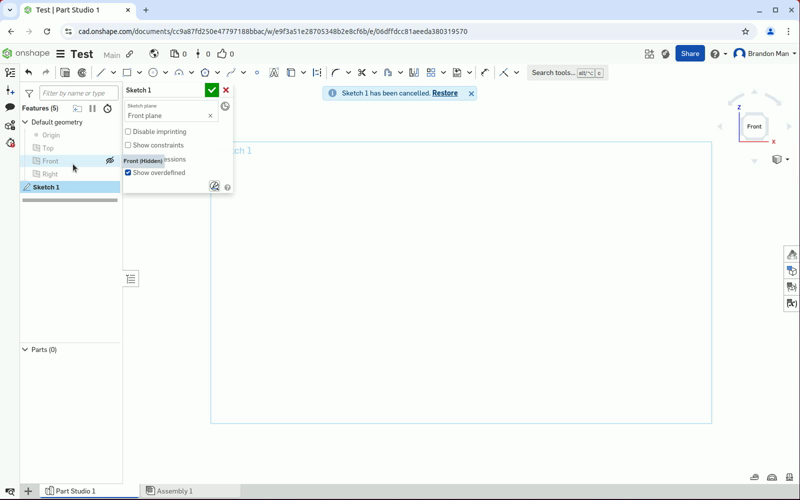
mouse_move(73, 352)
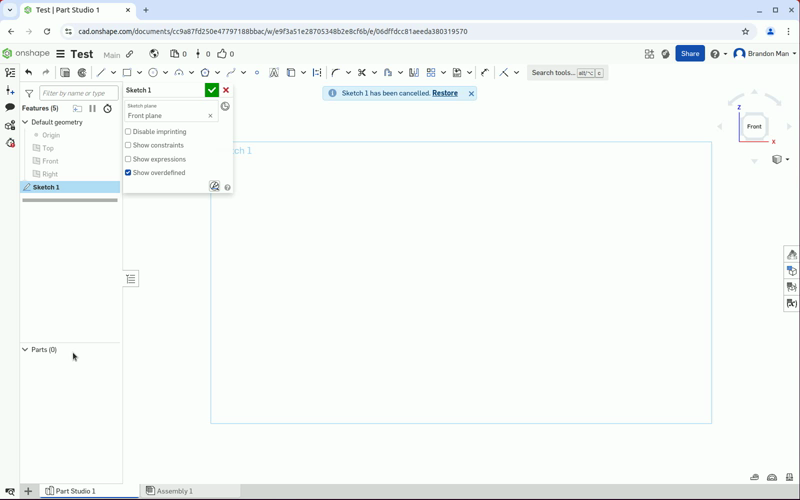
key(y)
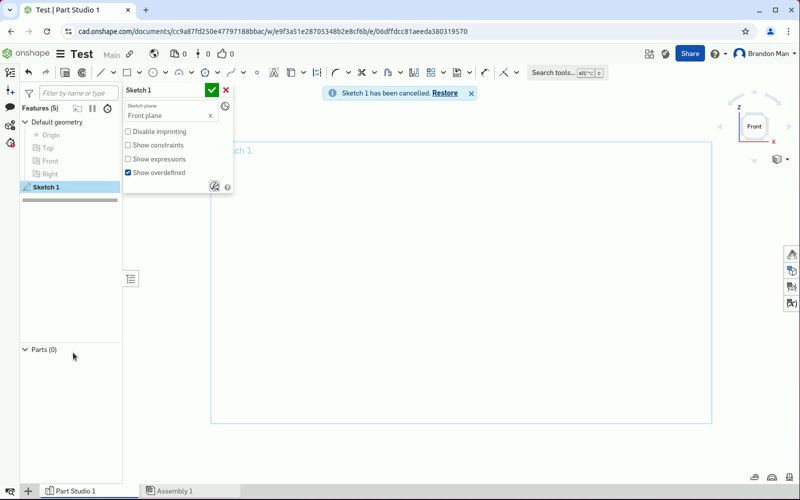
key(c)
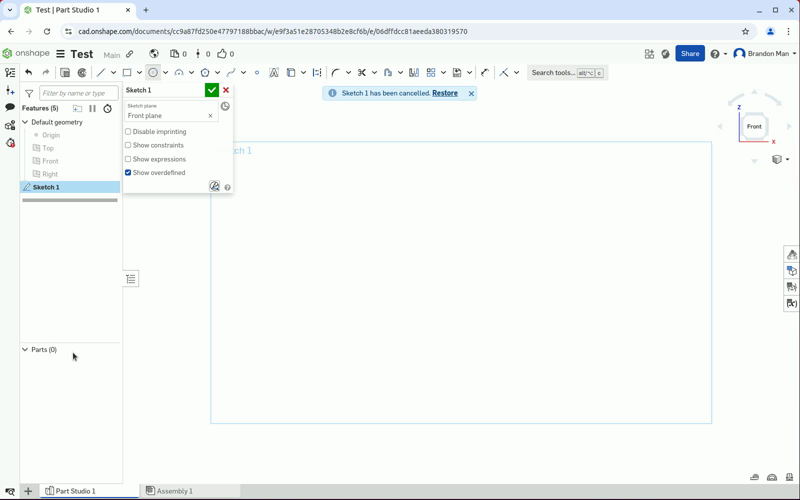
key_down(shift)
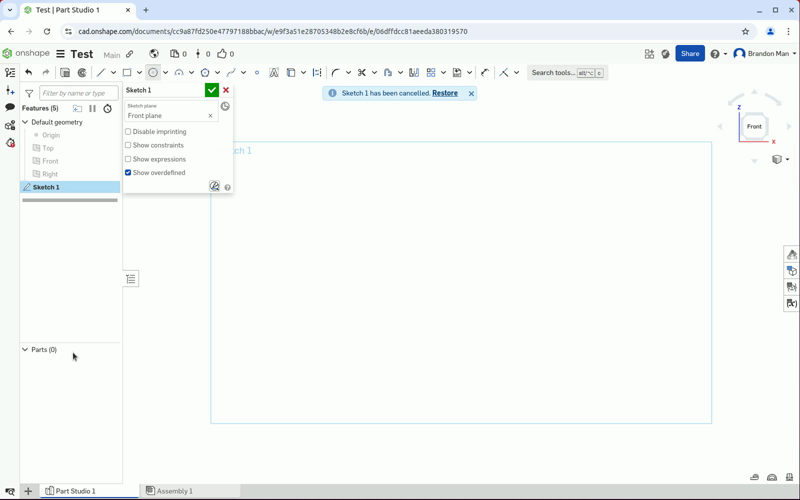
mouse_move(461, 282)
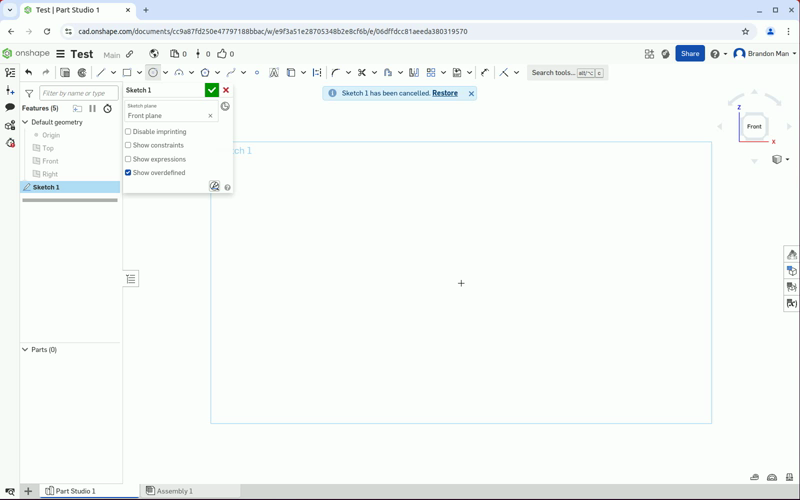
click(461, 282)
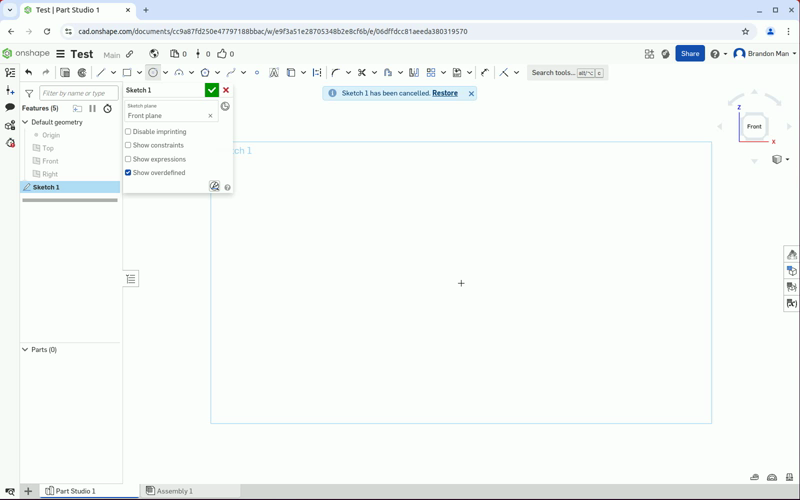
key_up(shift)
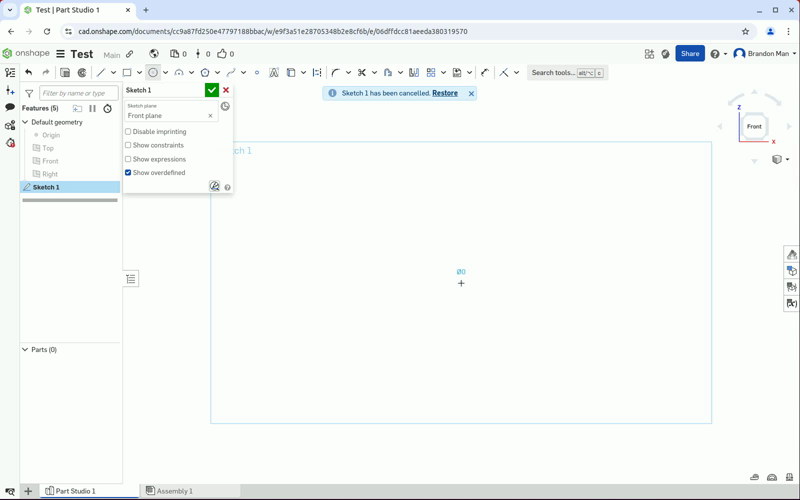
mouse_move(522, 282)
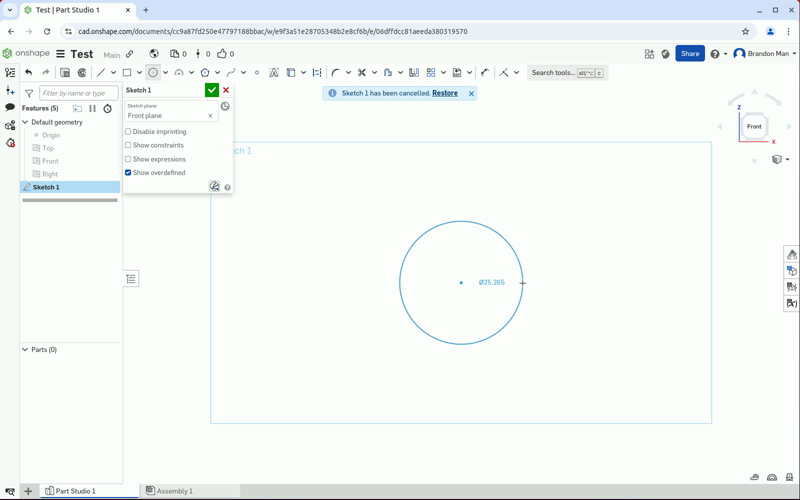
click(522, 282)
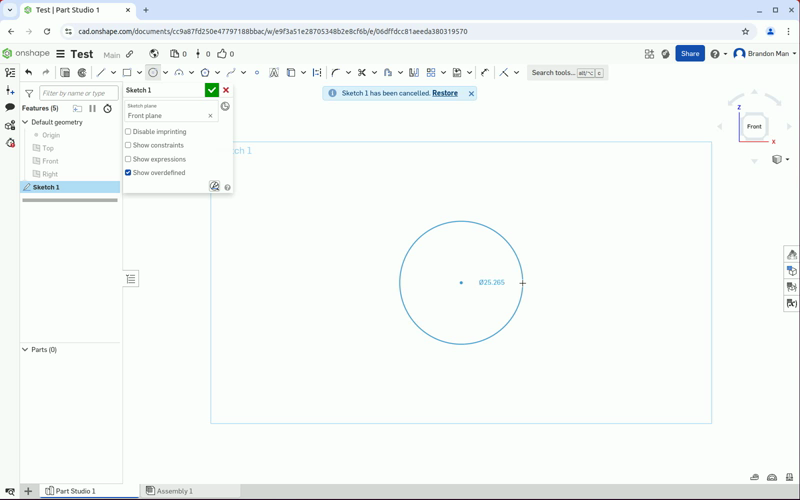
key(esc)
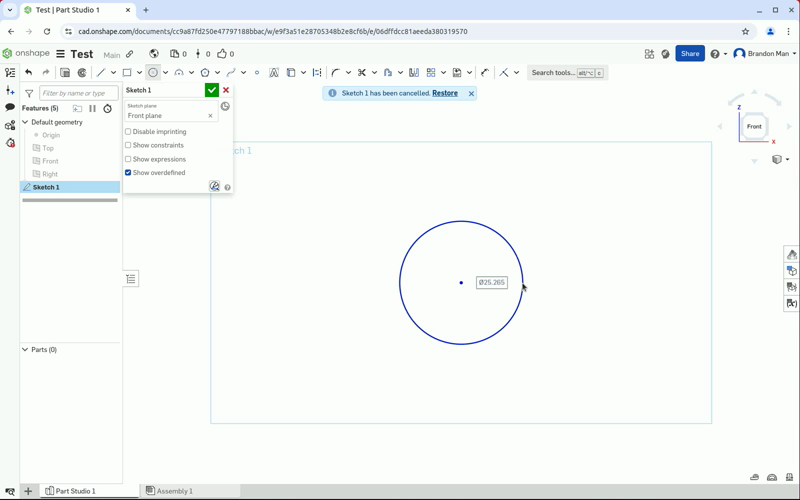
key(c)
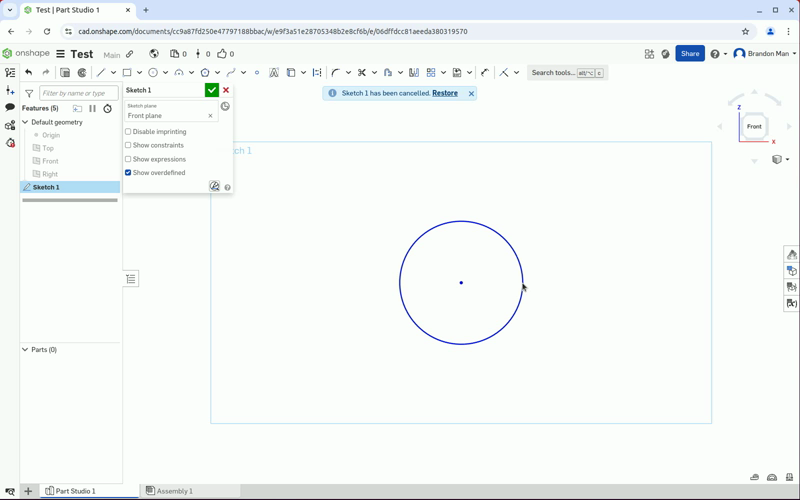
key_down(shift)
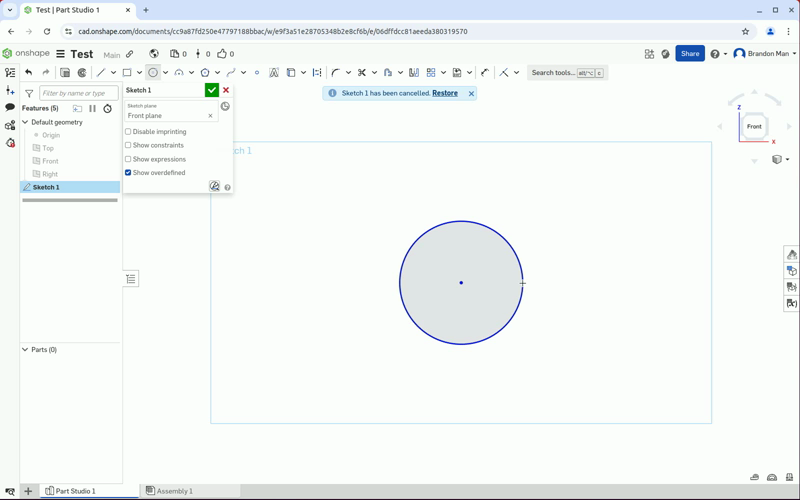
mouse_move(461, 282)
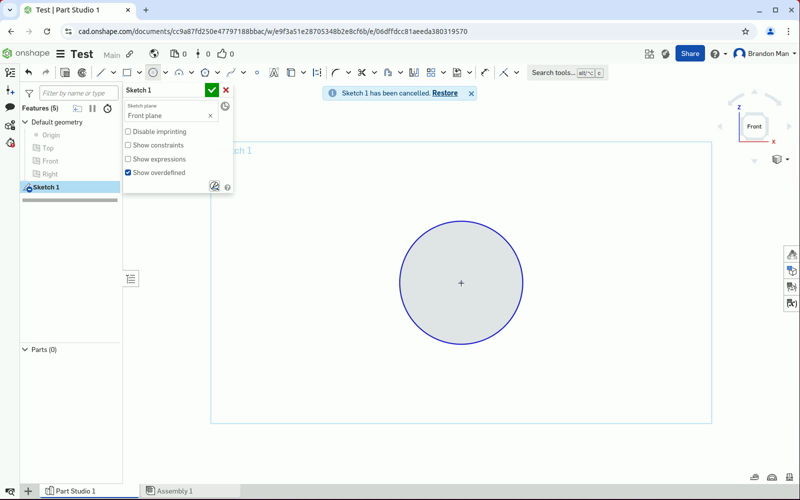
click(461, 282)
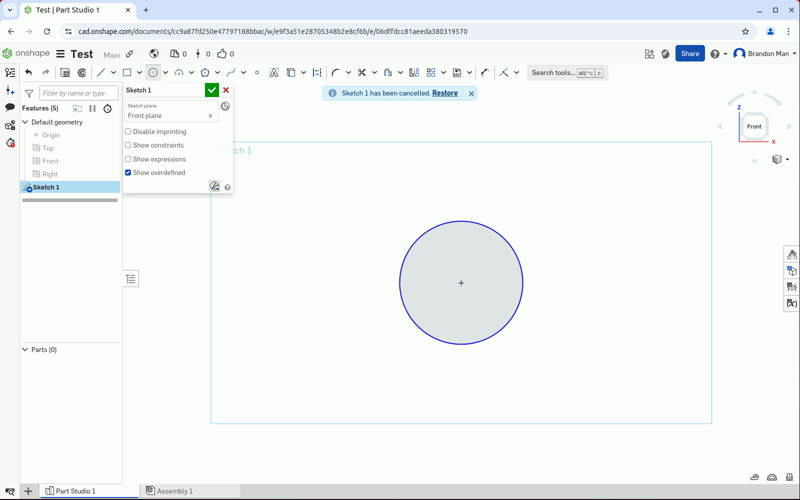
key_up(shift)
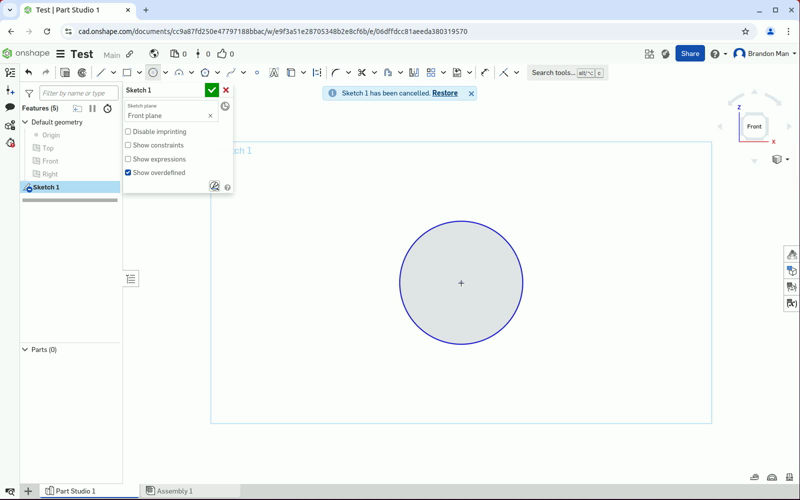
mouse_move(481, 282)
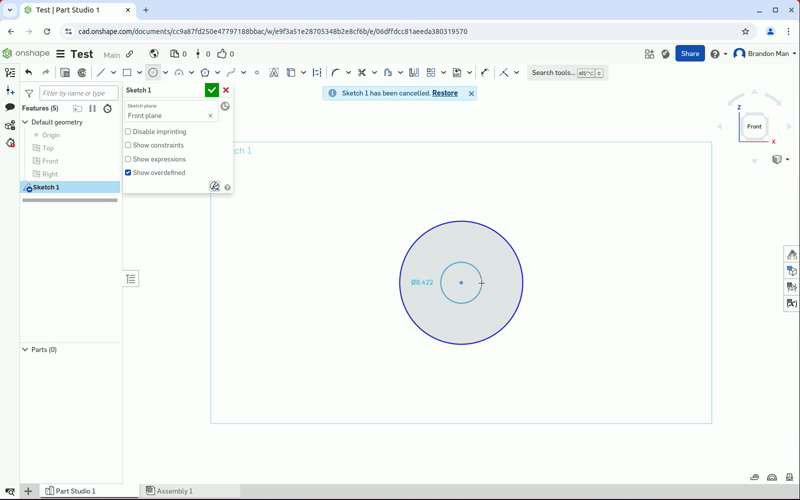
click(481, 282)
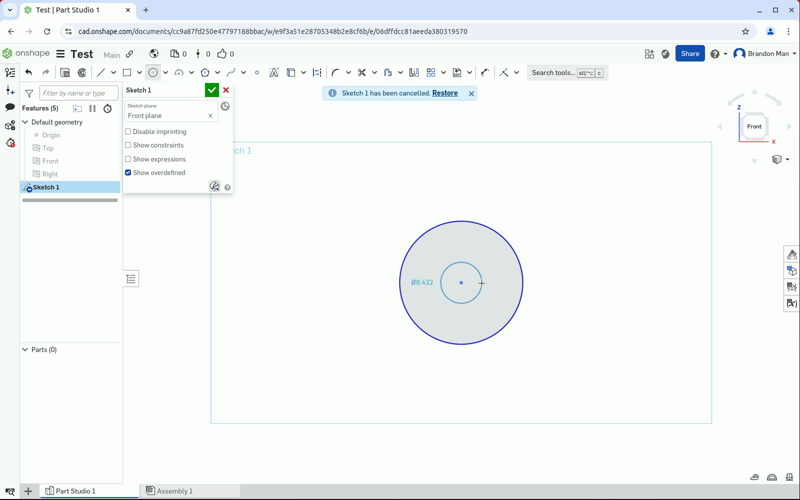
key(esc)
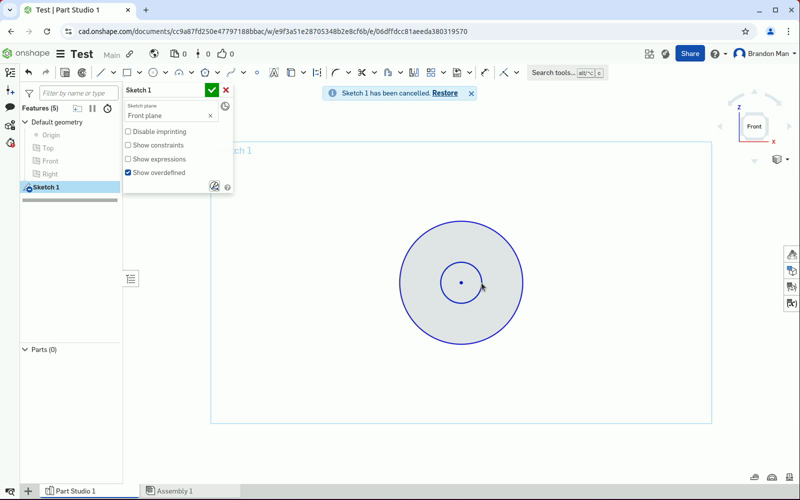
mouse_move(416, 298)
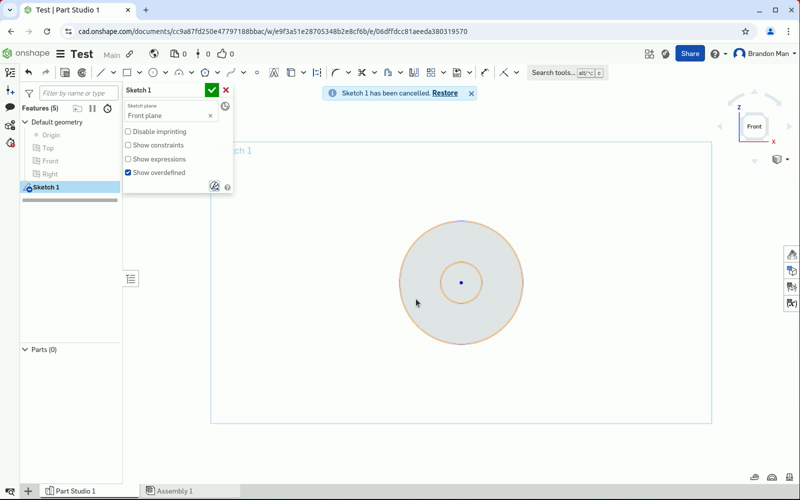
click(416, 298)
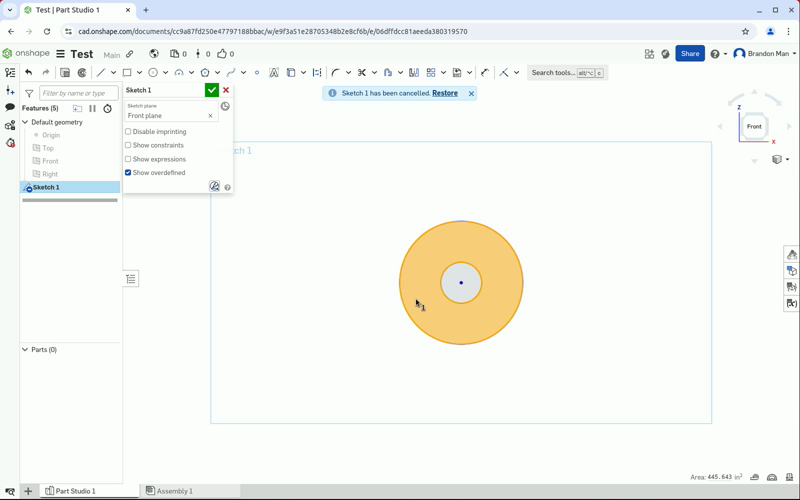
mouse_move(73, 352)
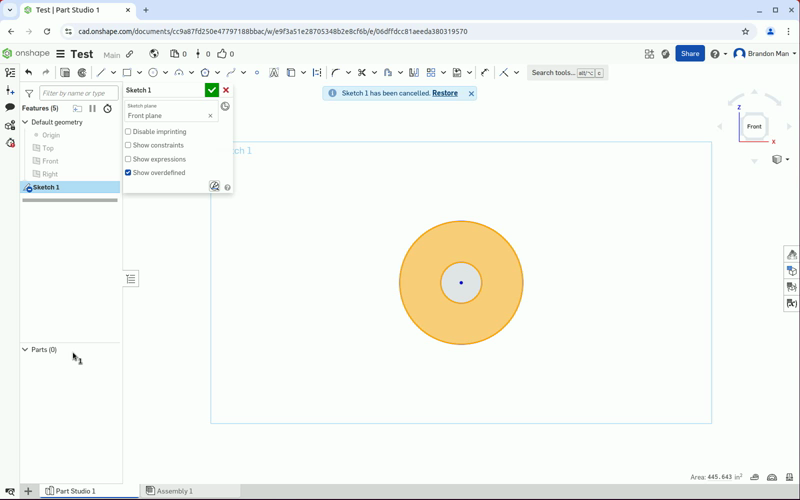
key(shift+y)
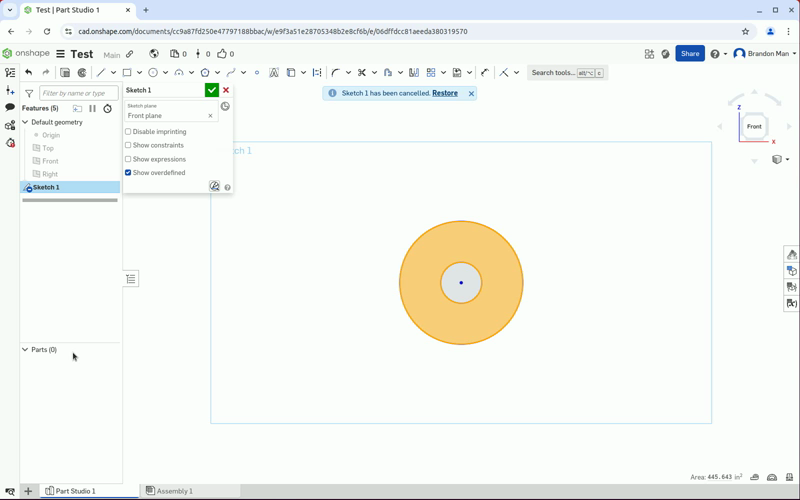
key(shift+e)
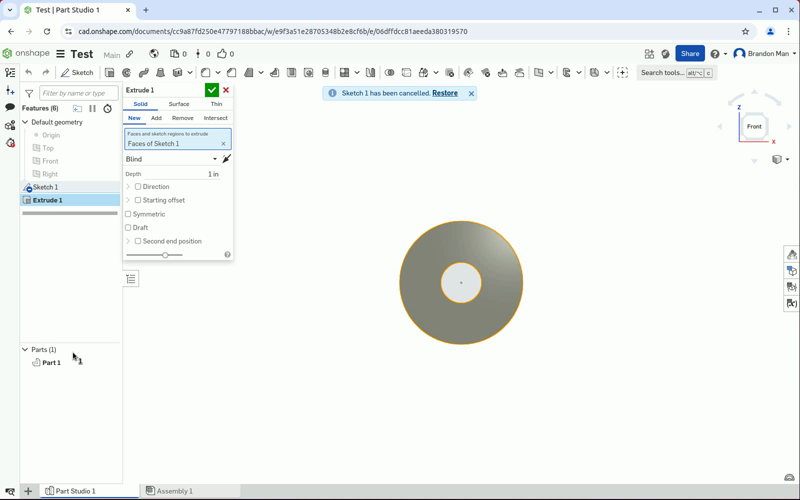
mouse_move(143, 106)
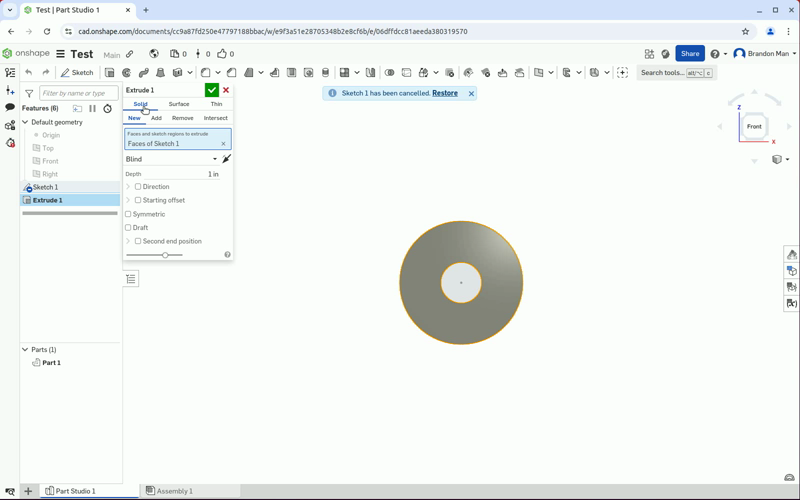
click(143, 106)
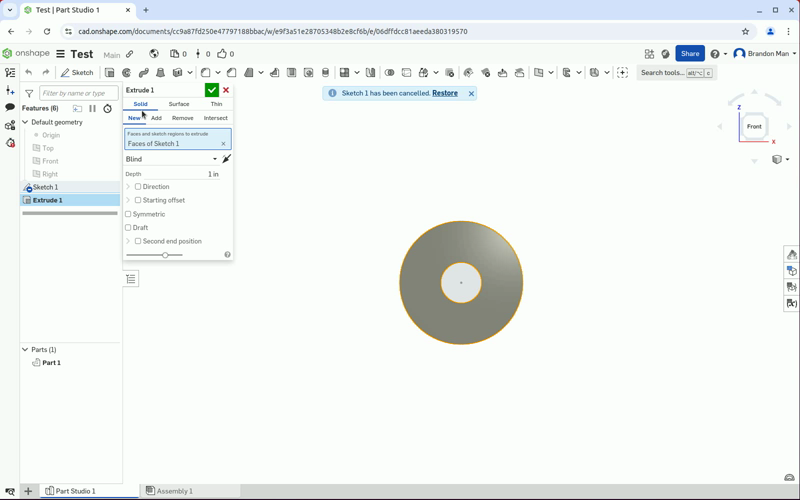
mouse_move(137, 120)
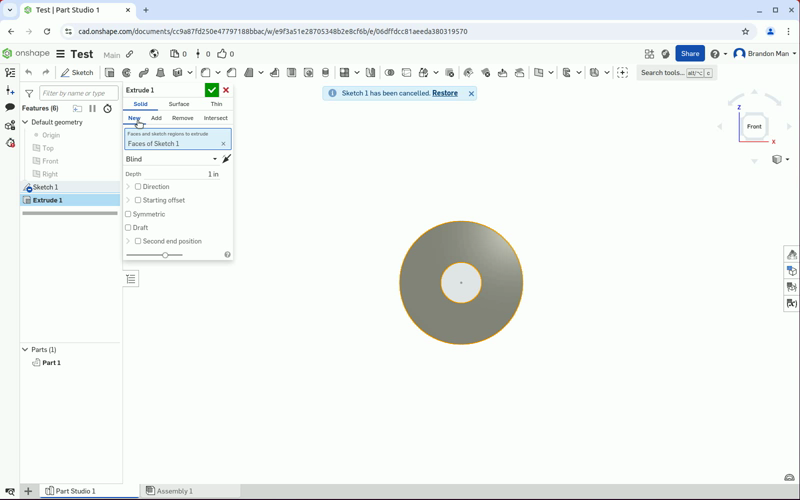
click(137, 120)
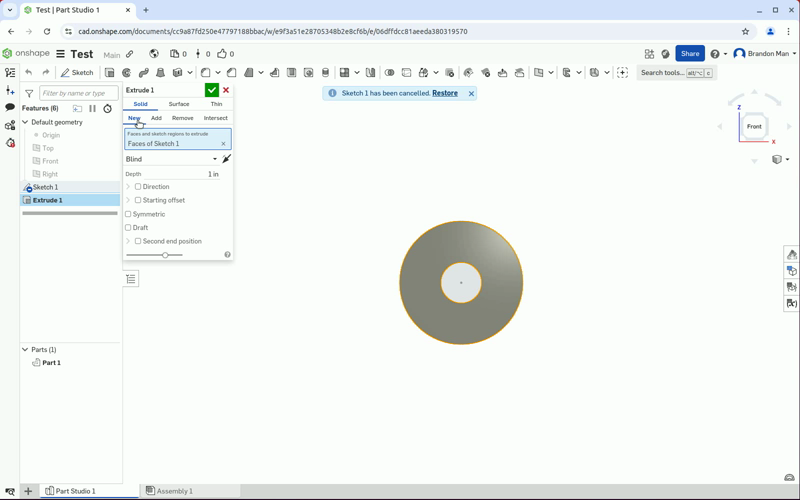
key(tab, 4)
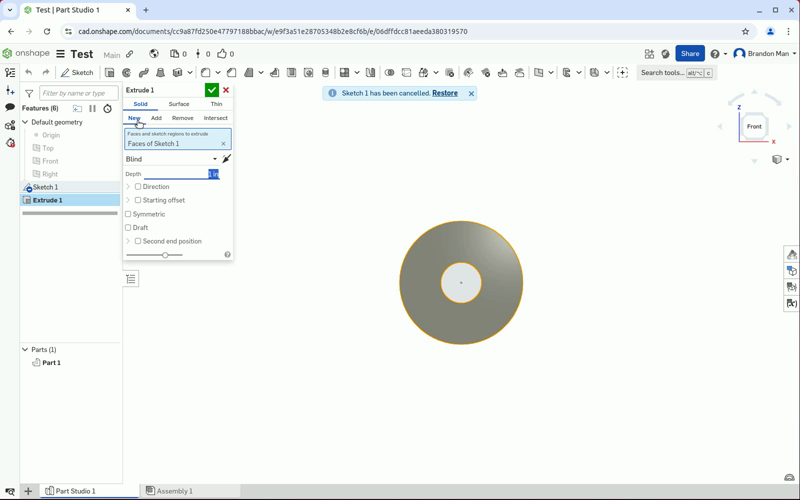
text(23.108)
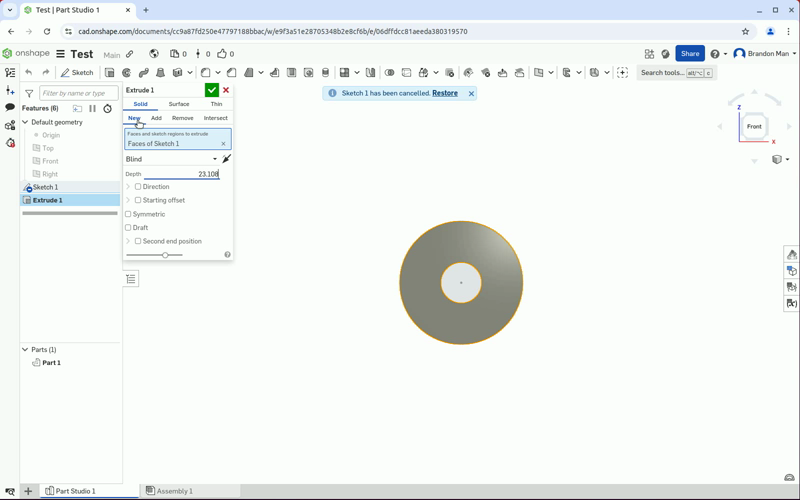
key(enter)
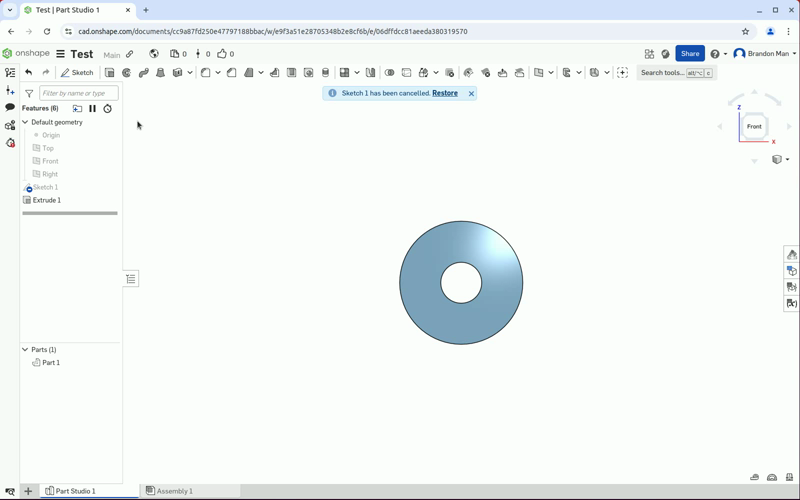
key(shift+h)
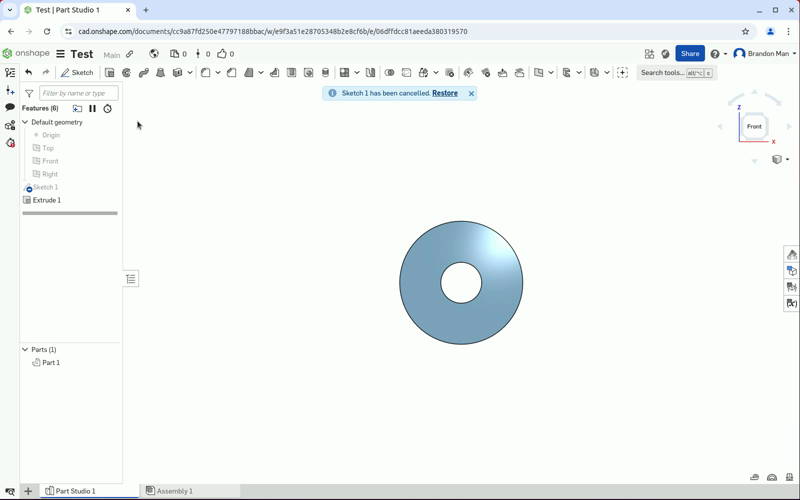
key(shift+h)
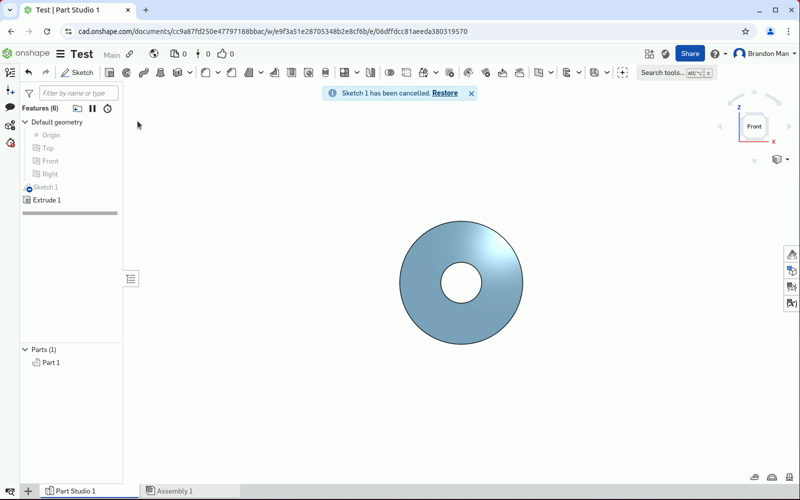
mouse_move(73, 189)
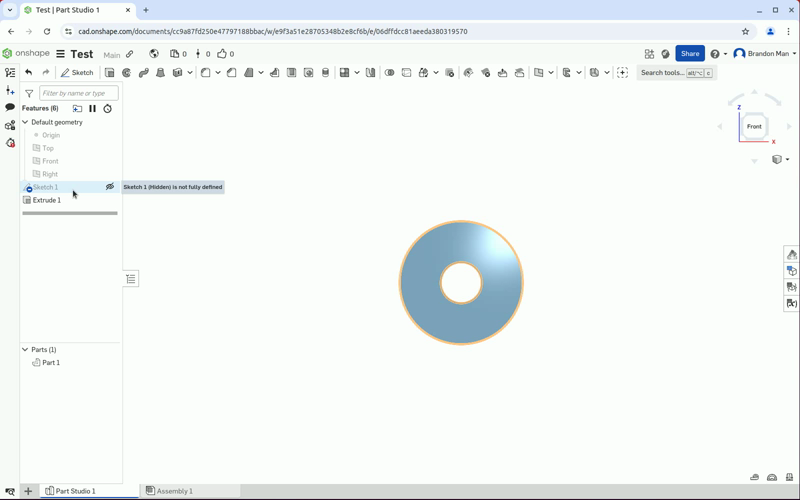
click(73, 189)
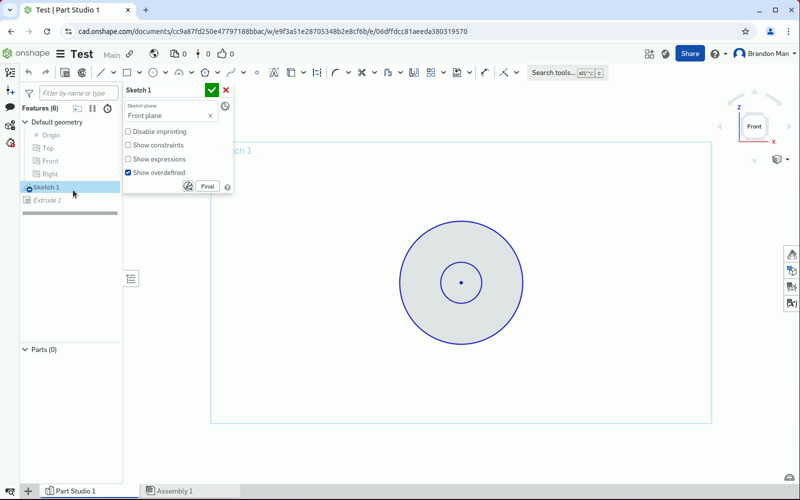
mouse_move(229, 92)
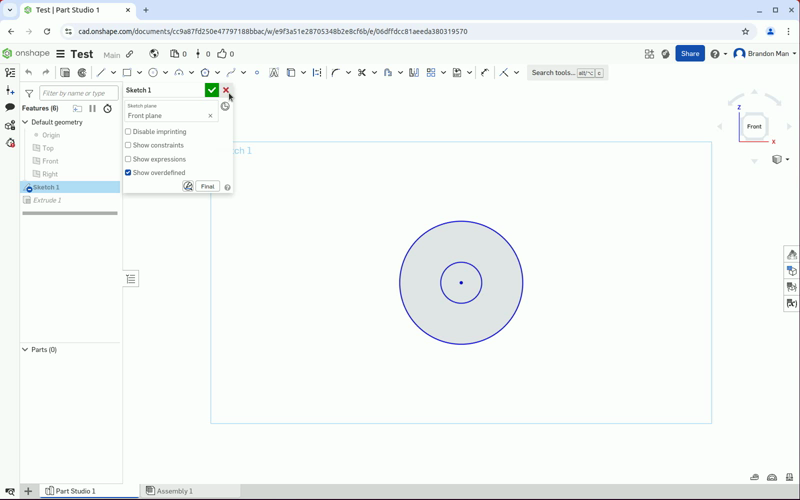
click(229, 92)
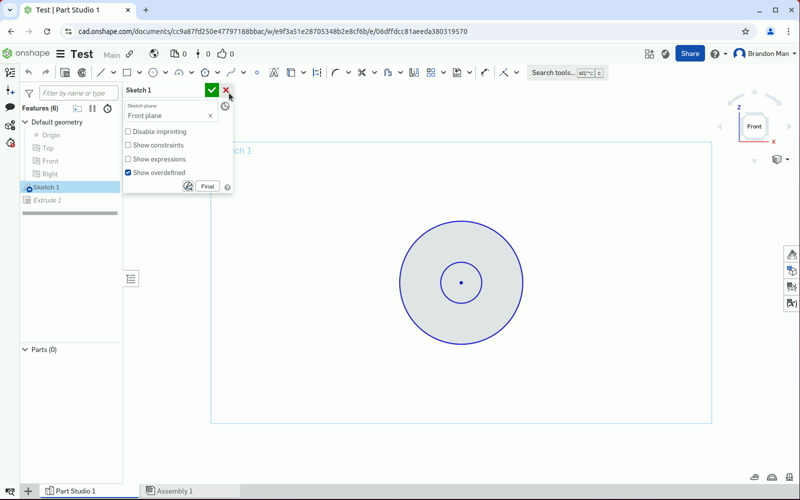
key(shift+s)
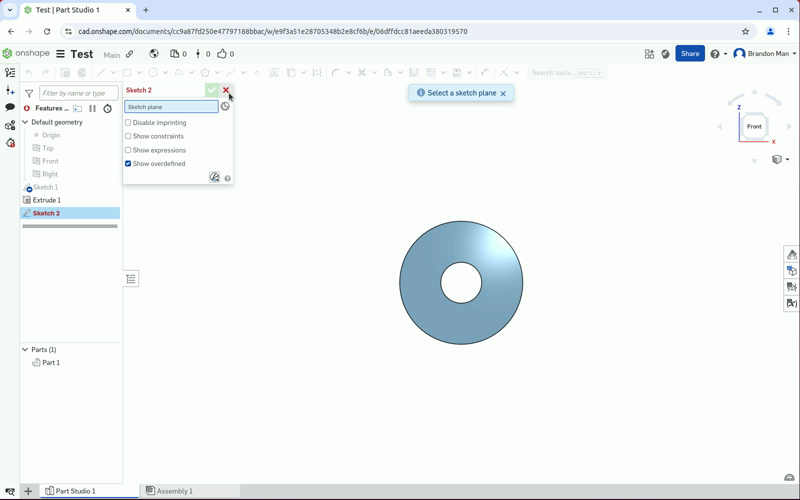
mouse_move(73, 163)
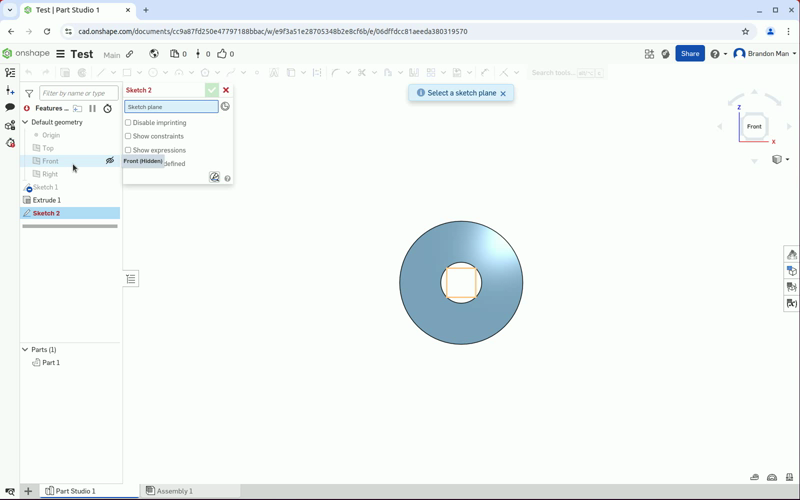
click(73, 163)
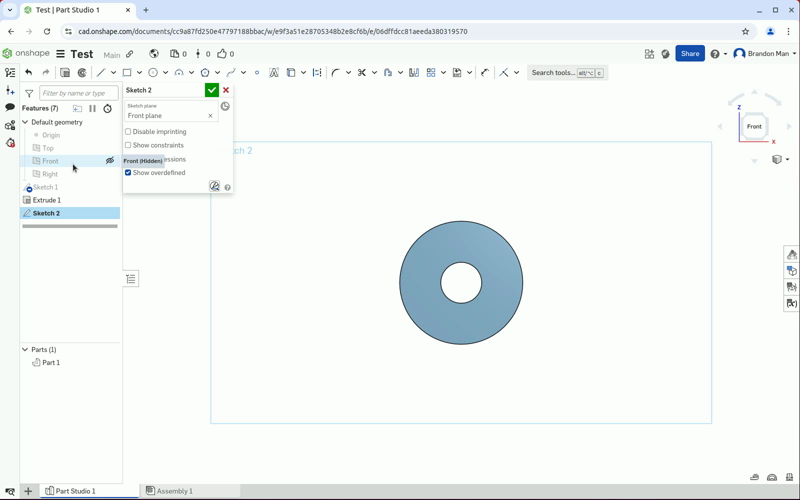
mouse_move(73, 352)
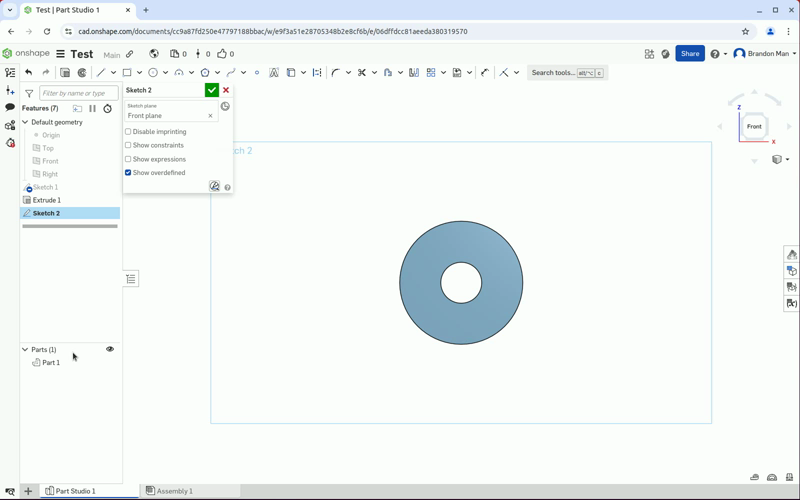
key(y)
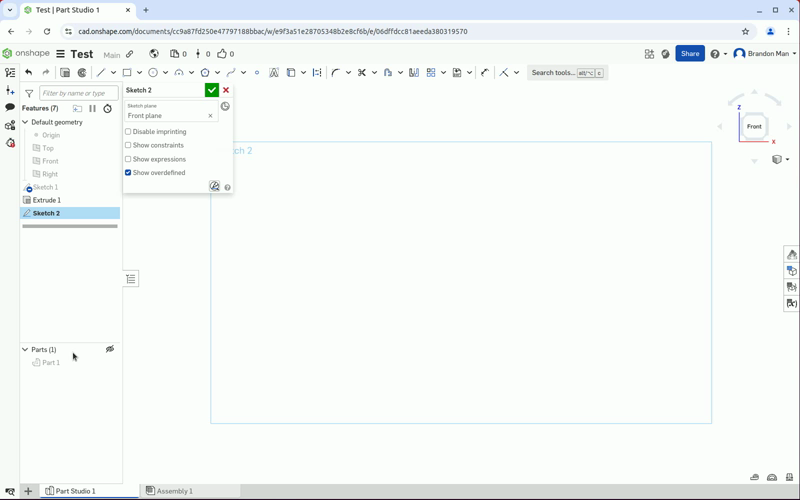
key(c)
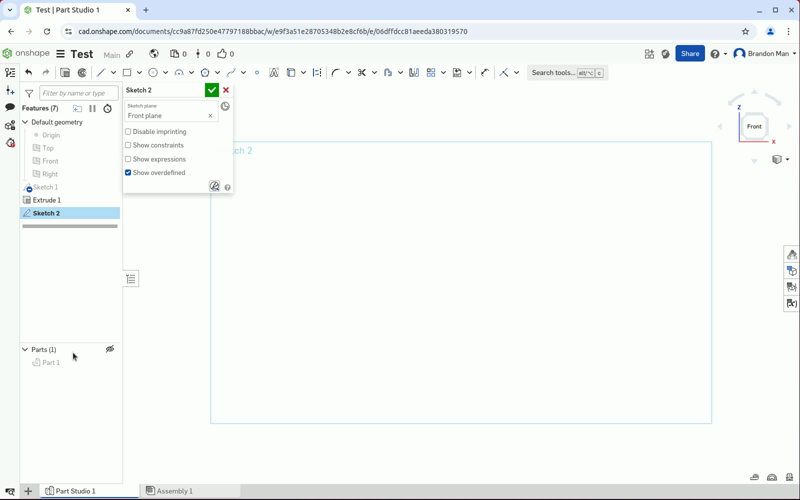
key_down(shift)
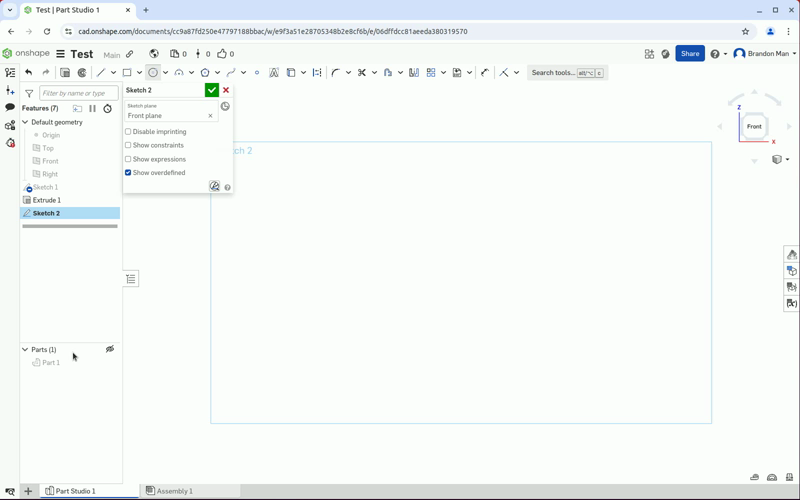
mouse_move(461, 282)
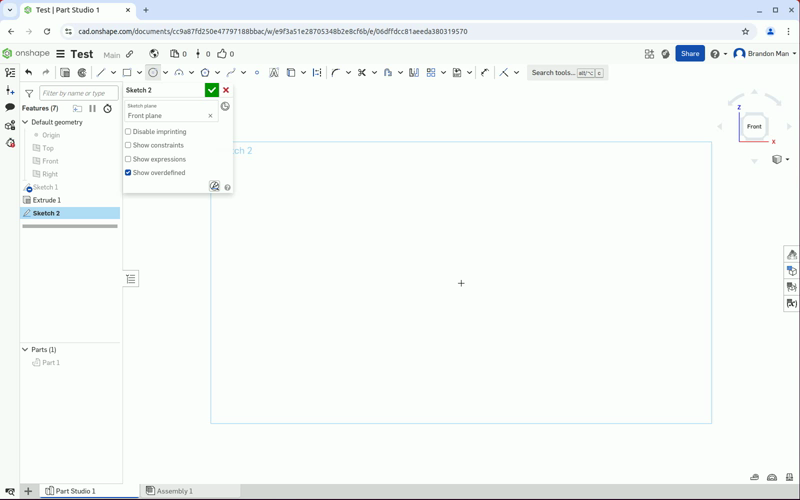
click(461, 282)
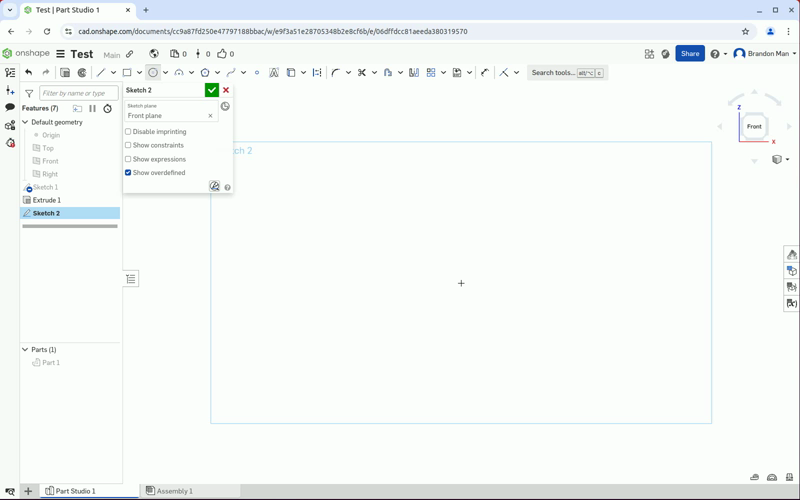
key_up(shift)
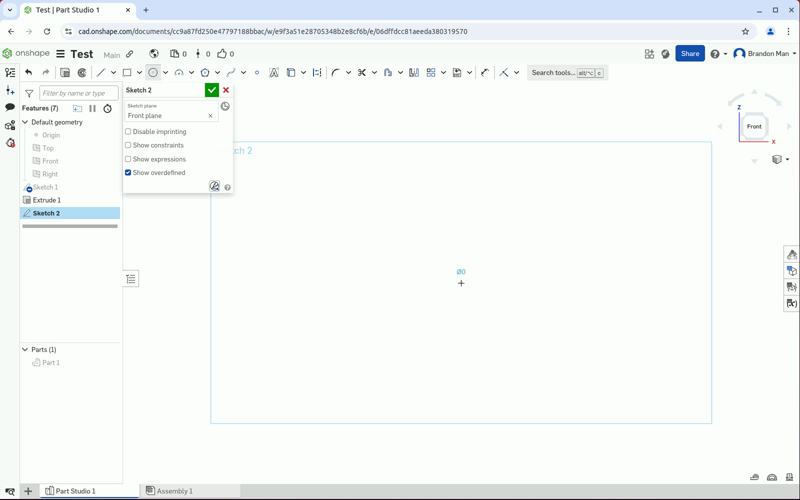
mouse_move(524, 282)
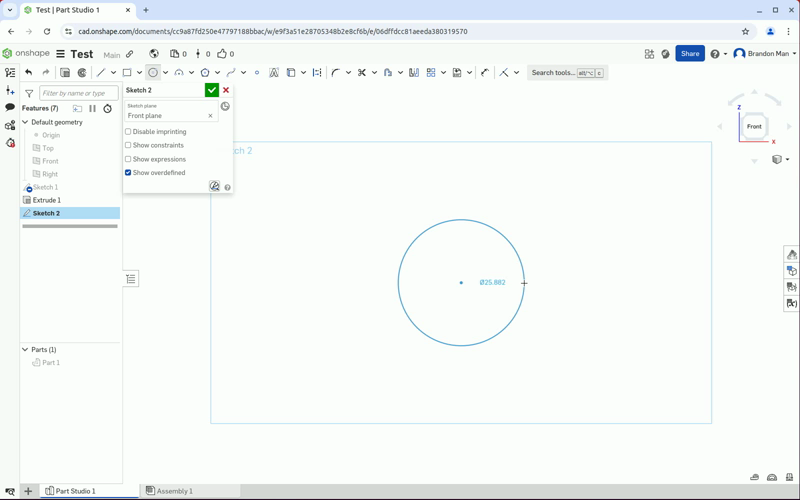
click(524, 282)
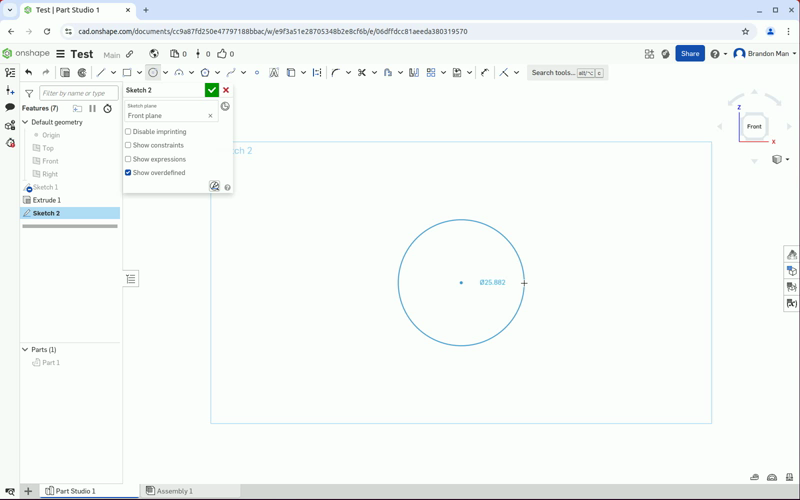
key(esc)
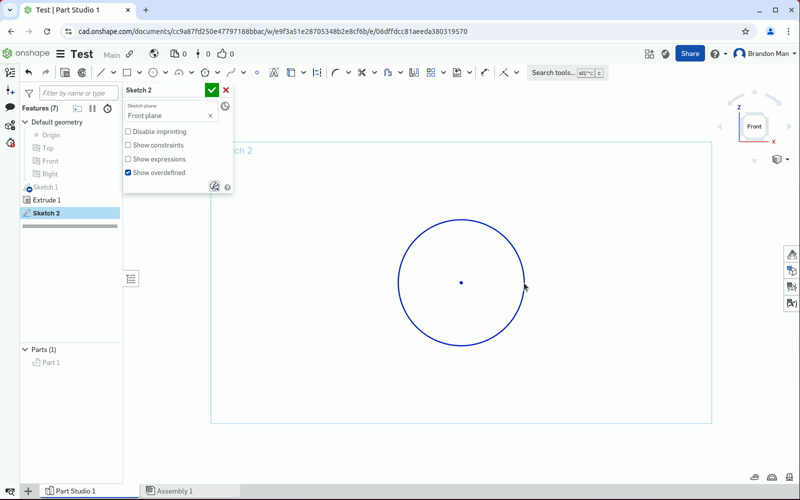
key(c)
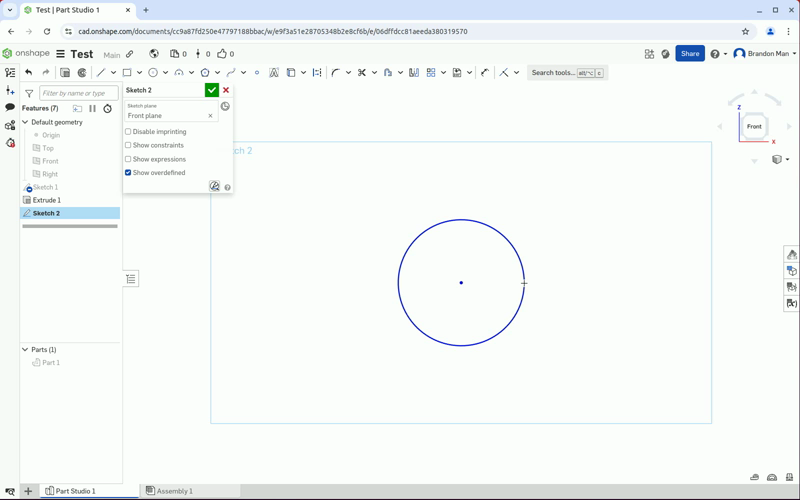
key_down(shift)
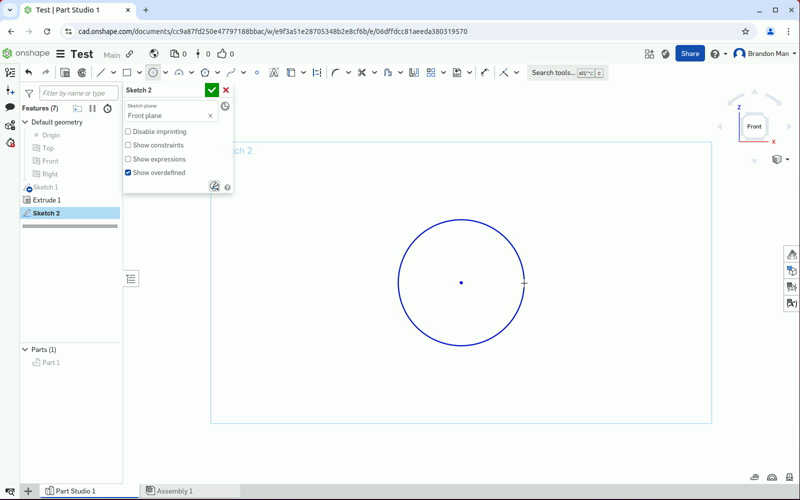
mouse_move(461, 282)
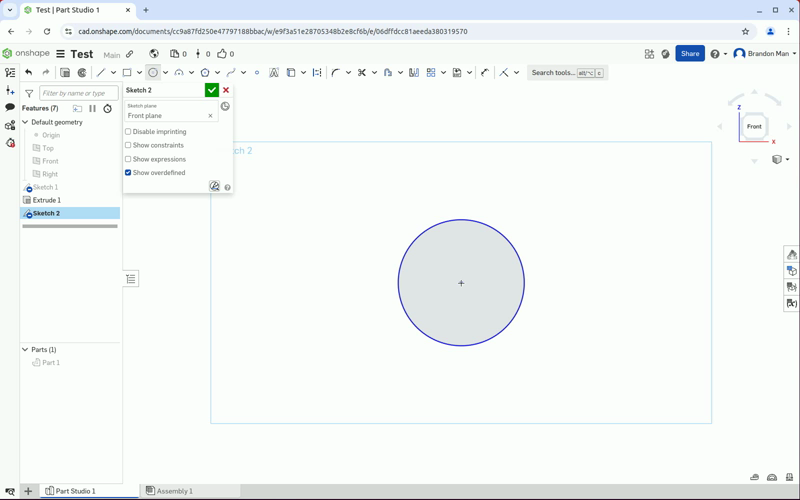
click(461, 282)
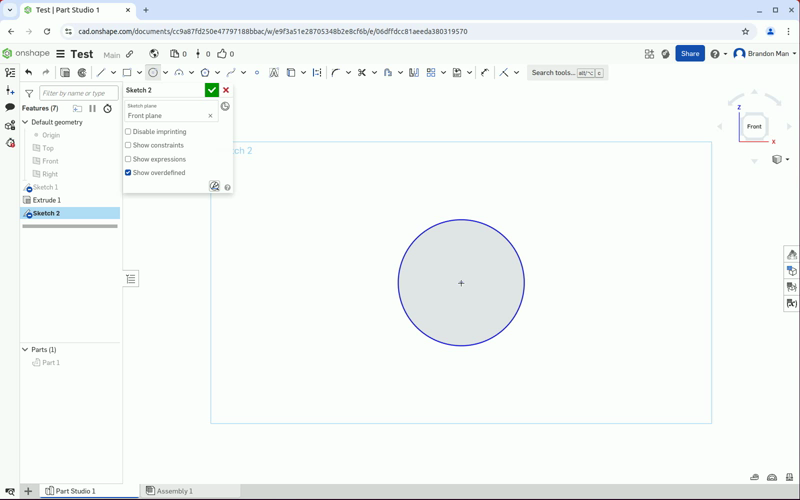
key_up(shift)
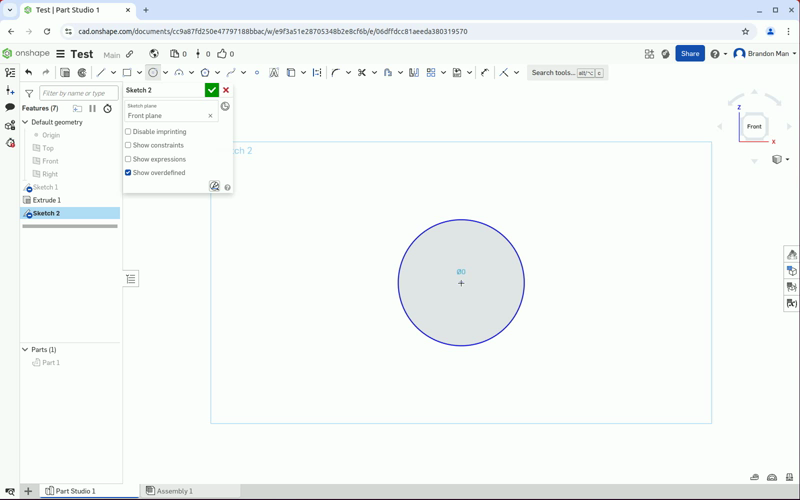
mouse_move(480, 282)
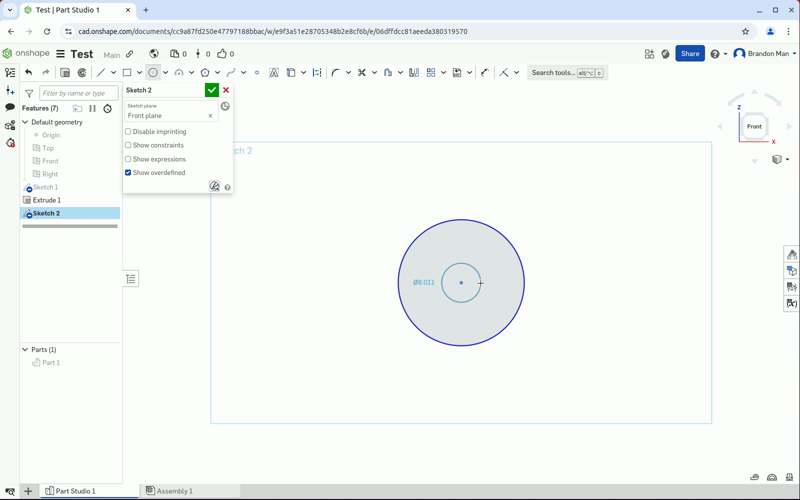
click(480, 282)
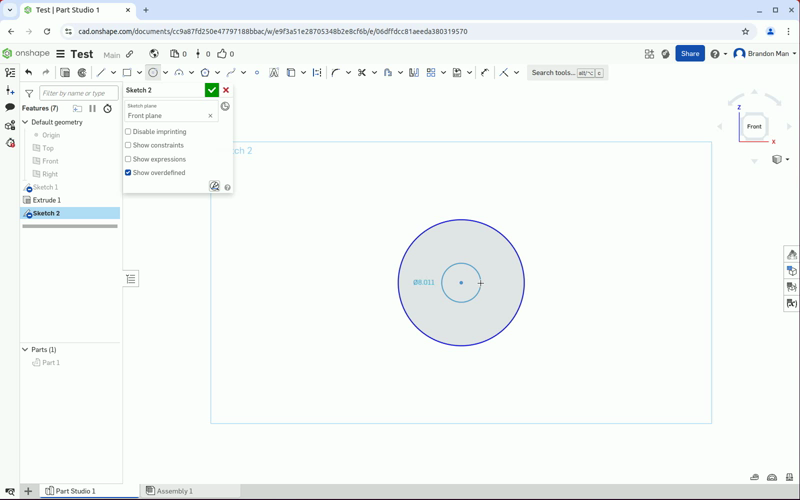
key(esc)
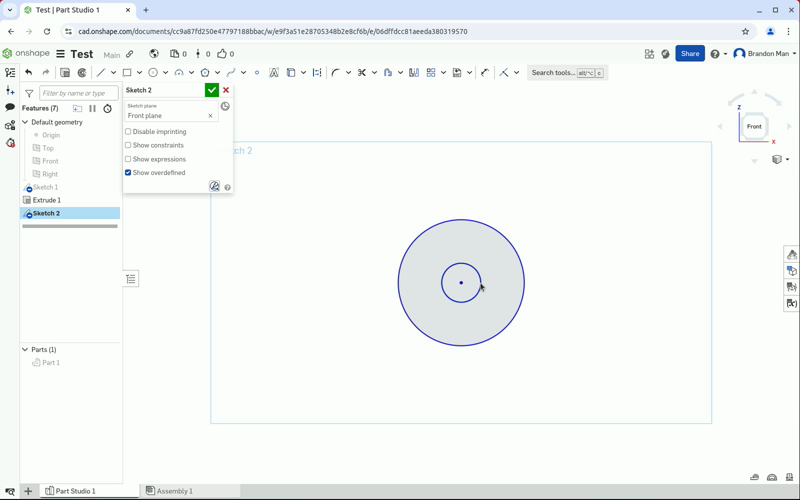
mouse_move(506, 279)
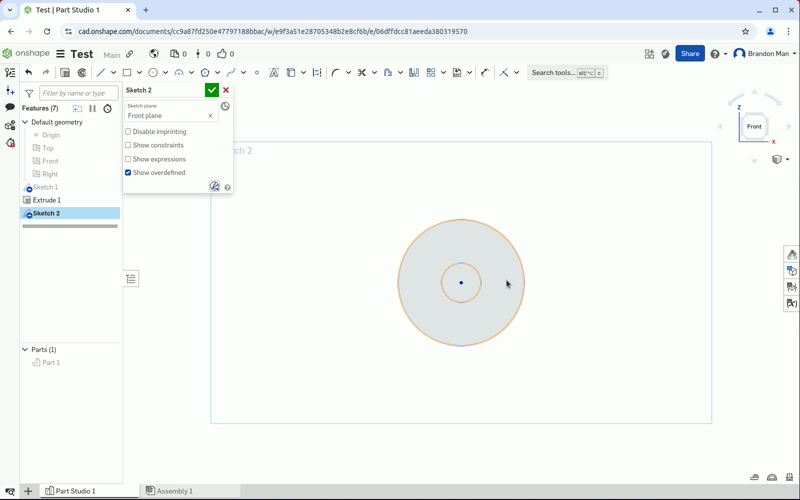
click(506, 279)
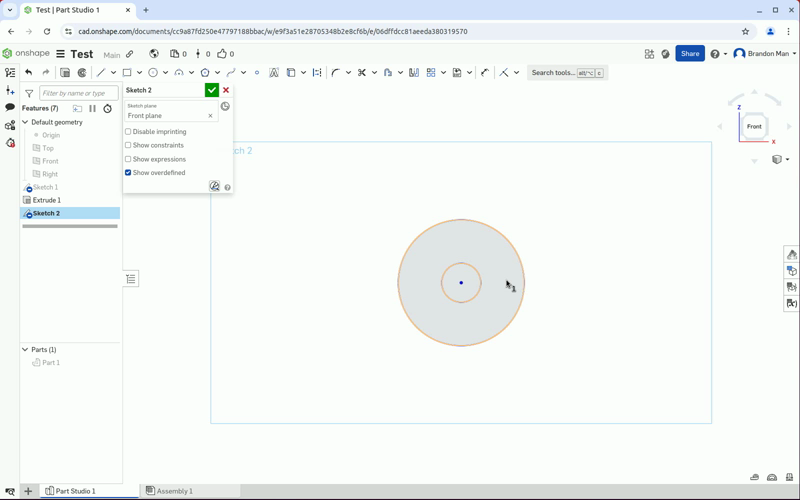
mouse_move(73, 352)
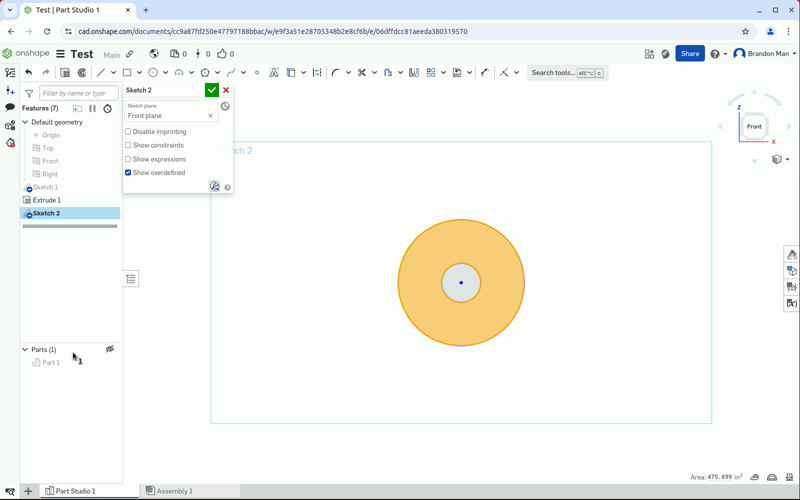
key(shift+y)
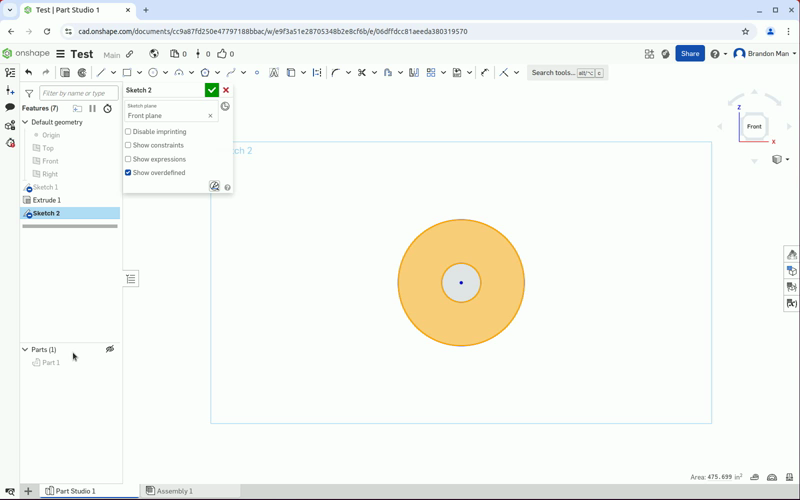
key(shift+e)
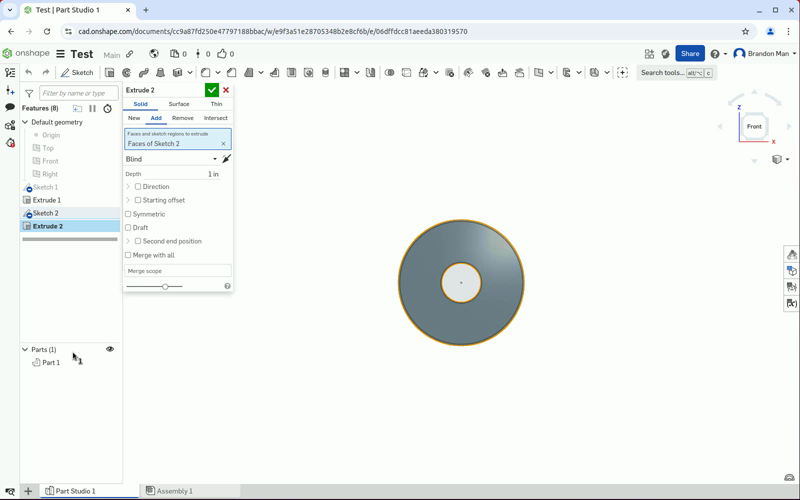
mouse_move(143, 106)
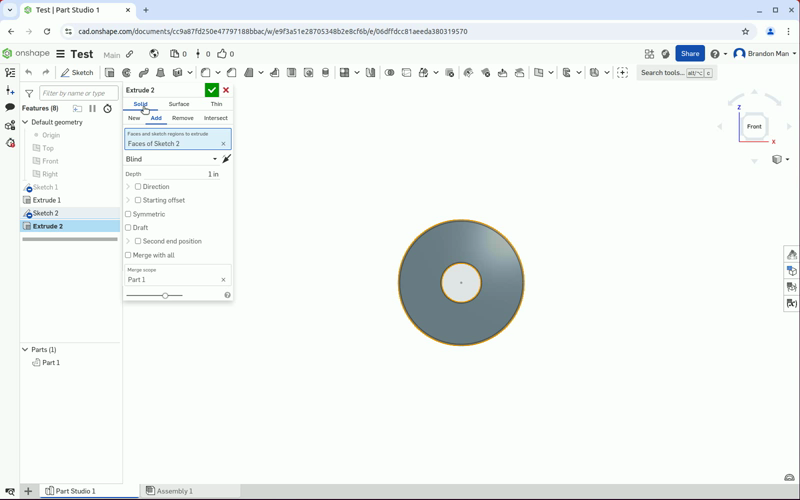
click(143, 106)
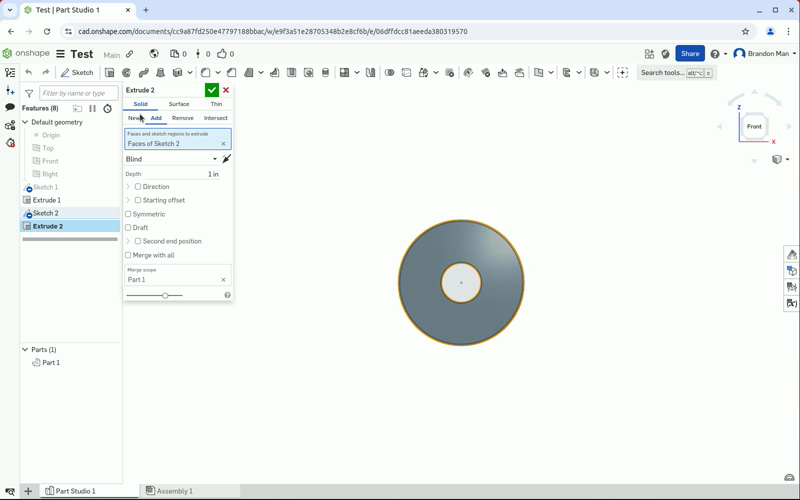
mouse_move(137, 120)
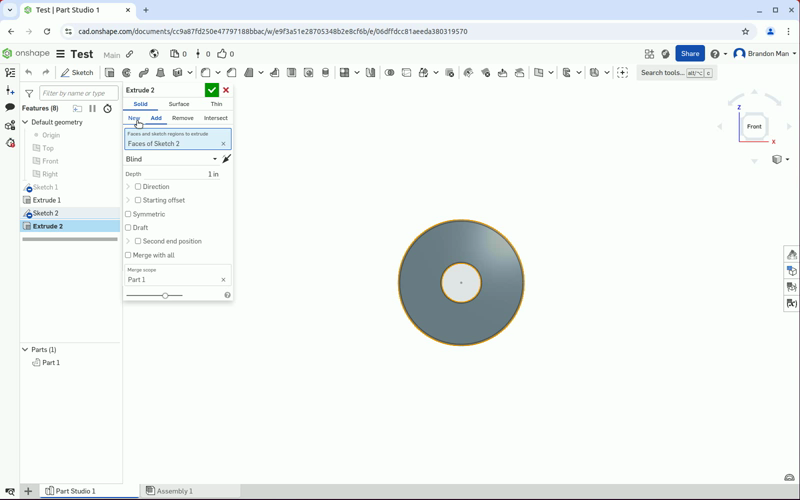
click(137, 120)
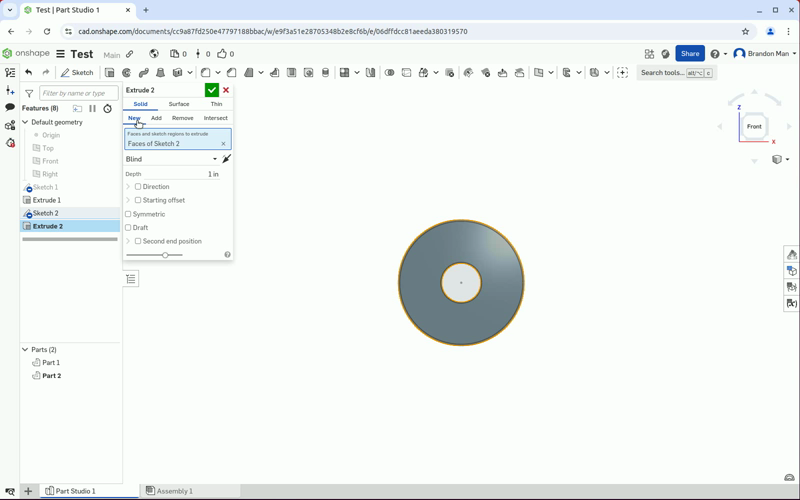
key(tab, 4)
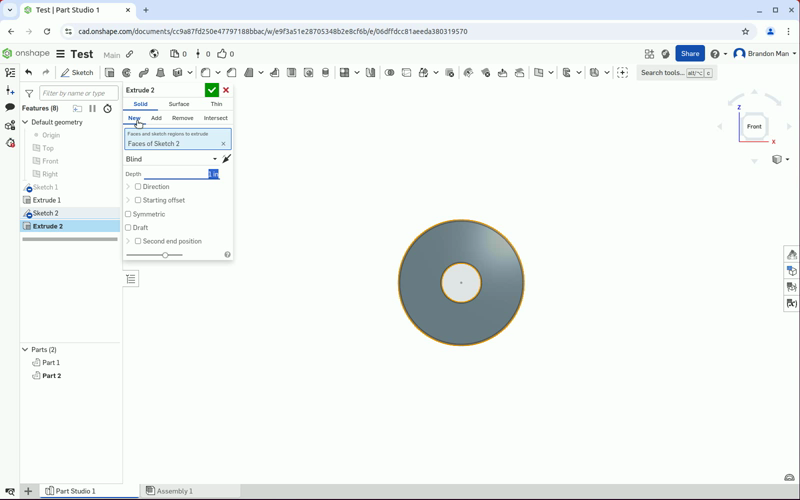
text(-18.775)
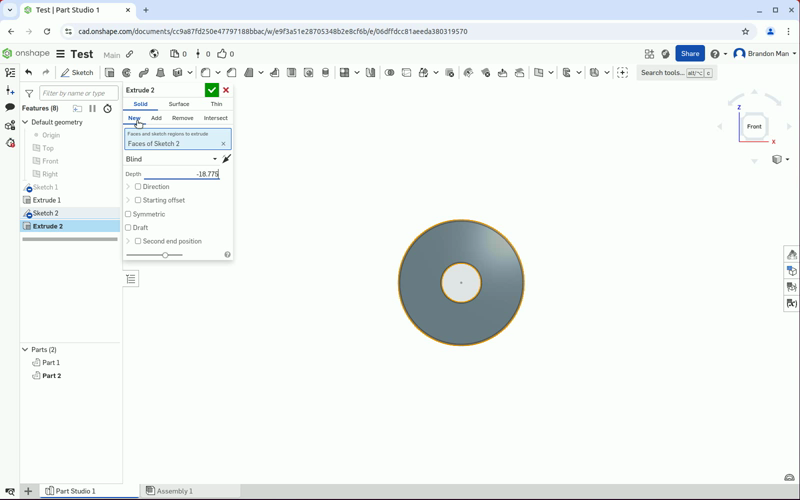
key(enter)
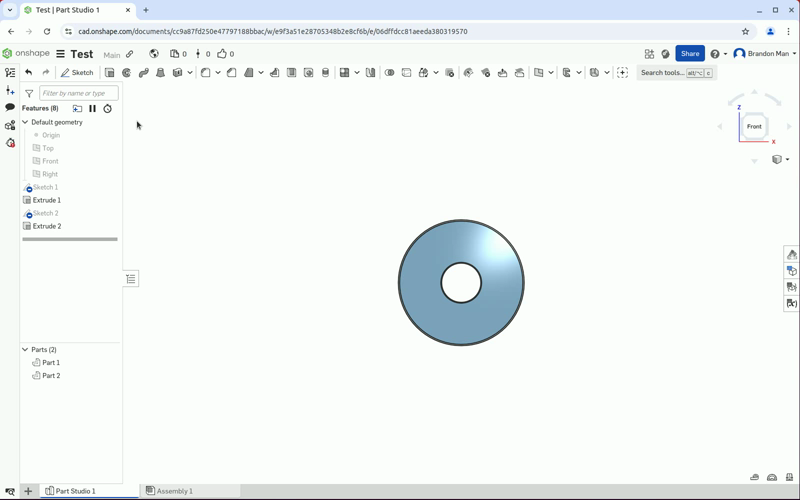
key(shift+h)
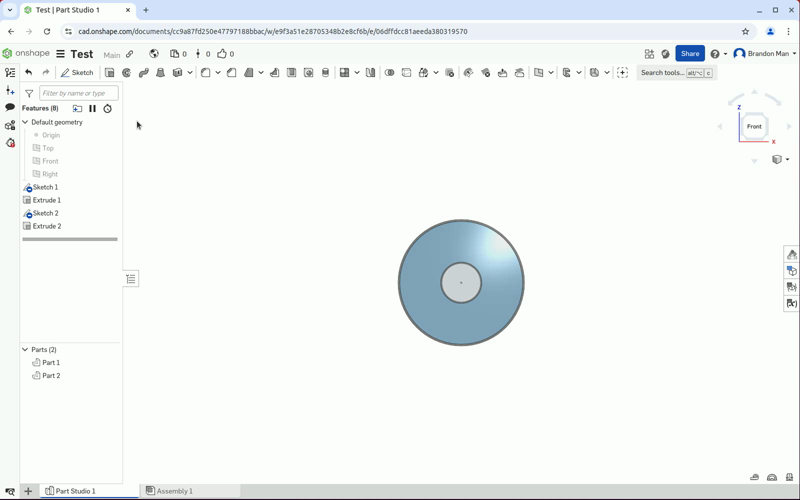
key(shift+h)
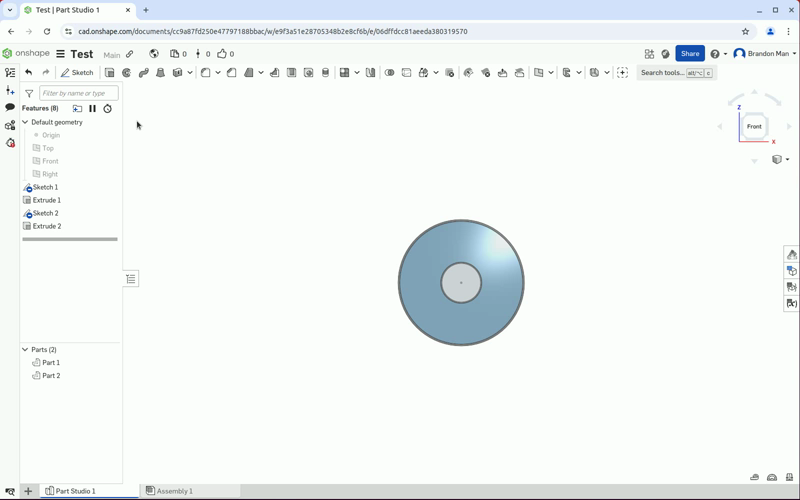
key(shift+7)
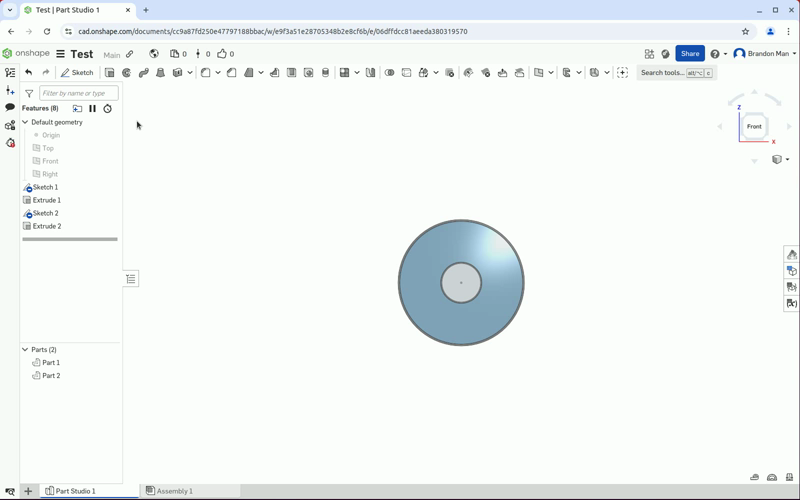
key(left, 2)
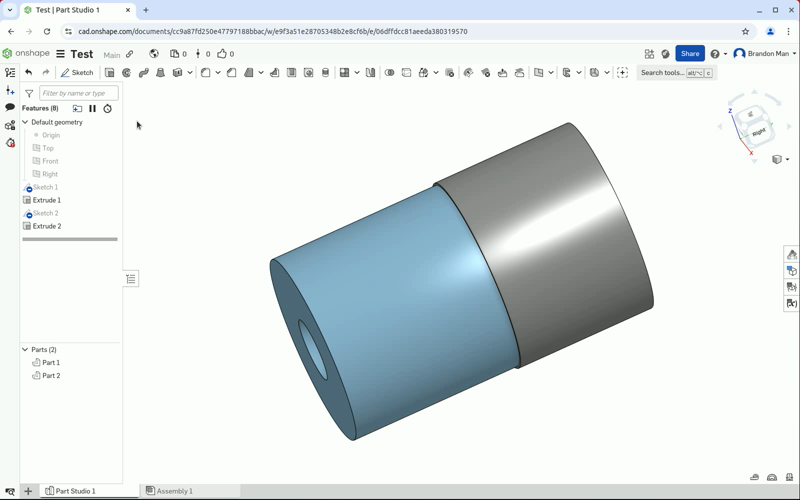
key(down, 2)
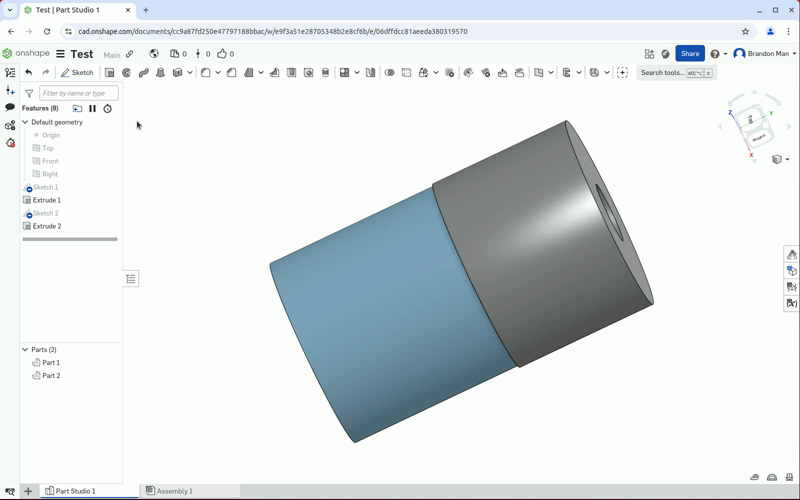
key(up, 2)
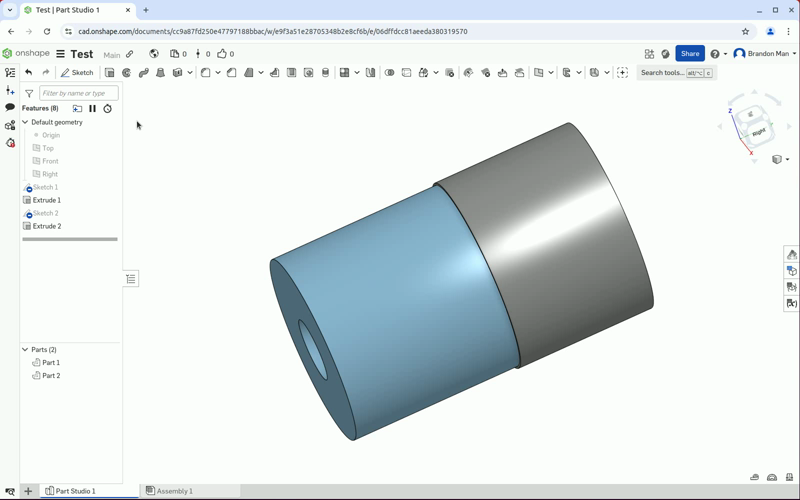
key(right, 2)
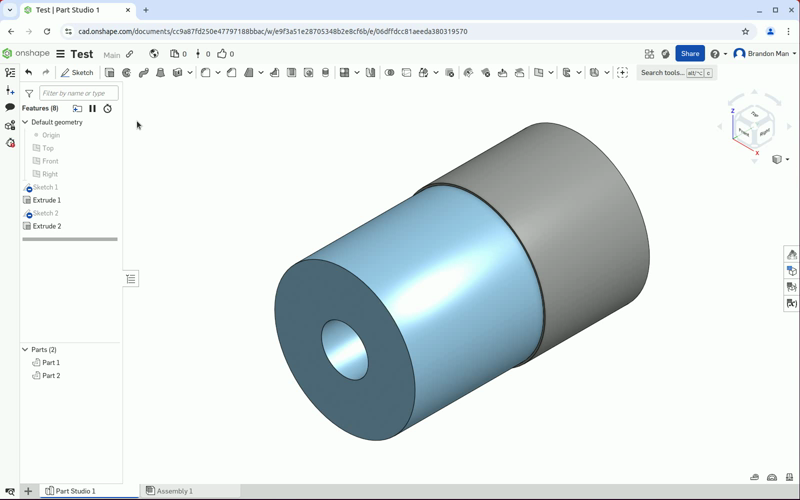
mouse_move(73, 189)
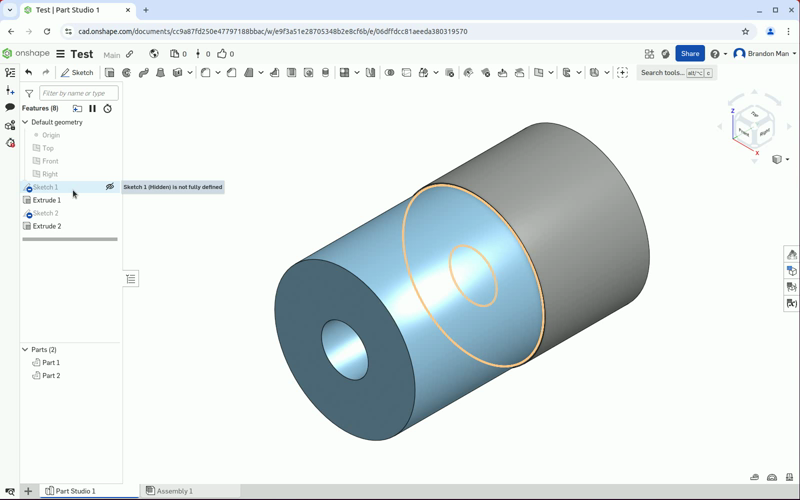
click(73, 189)